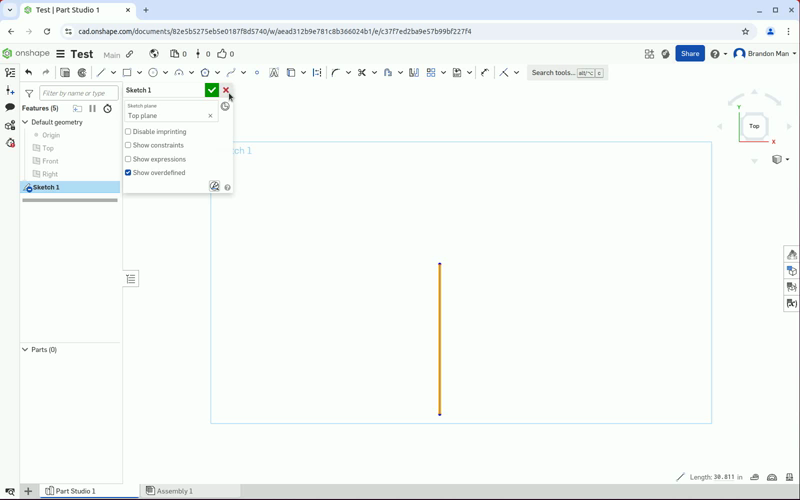
key(shift+h)
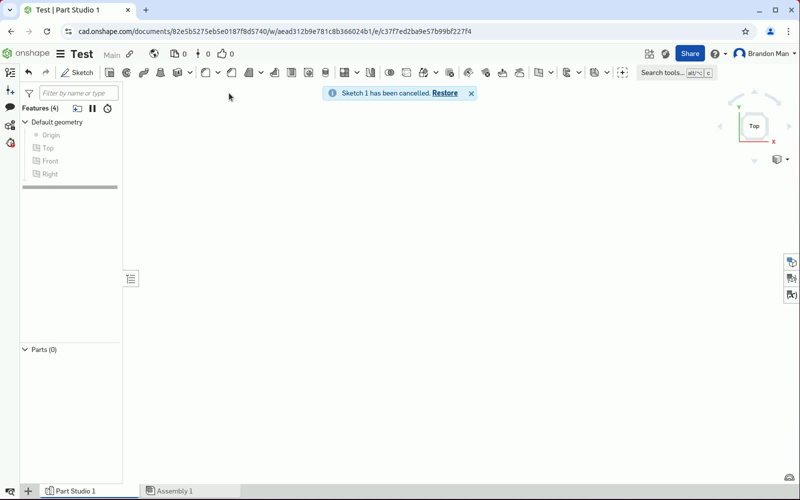
mouse_move(73, 352)
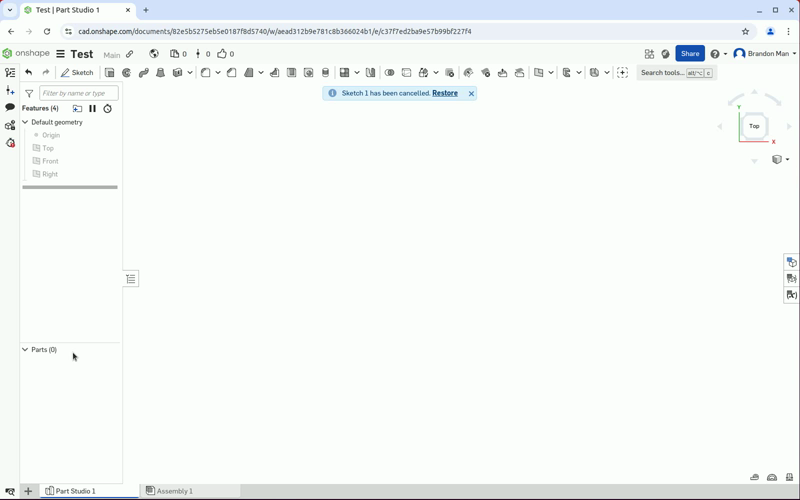
key(y)
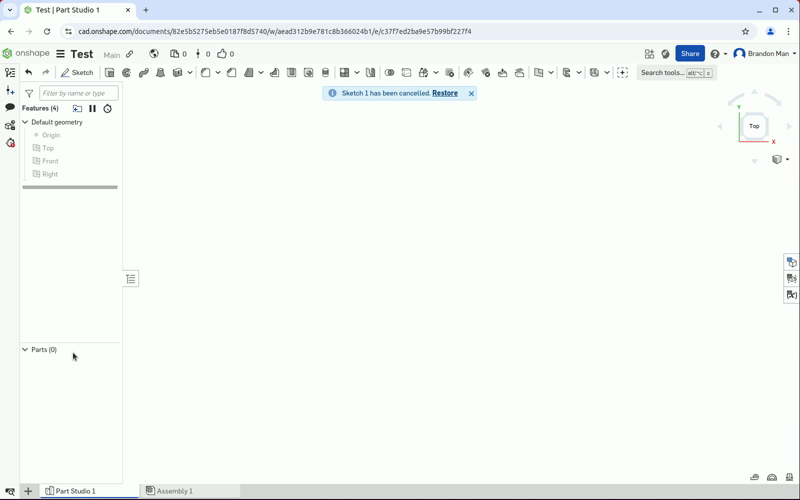
key(shift+p)
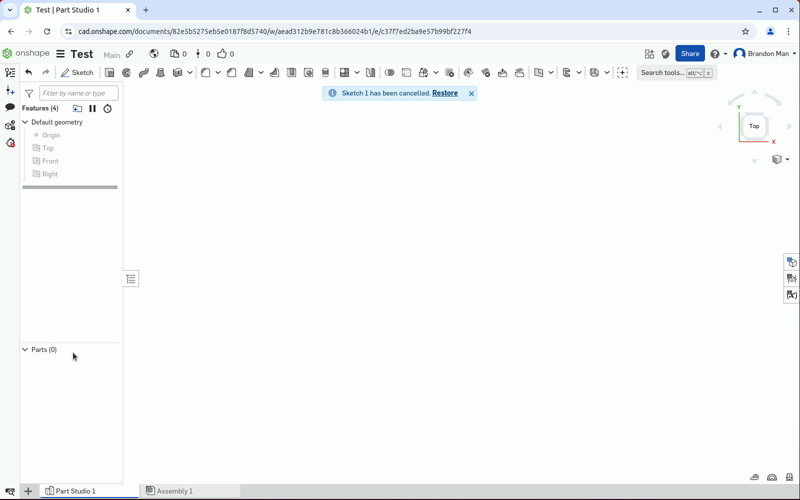
key(space)
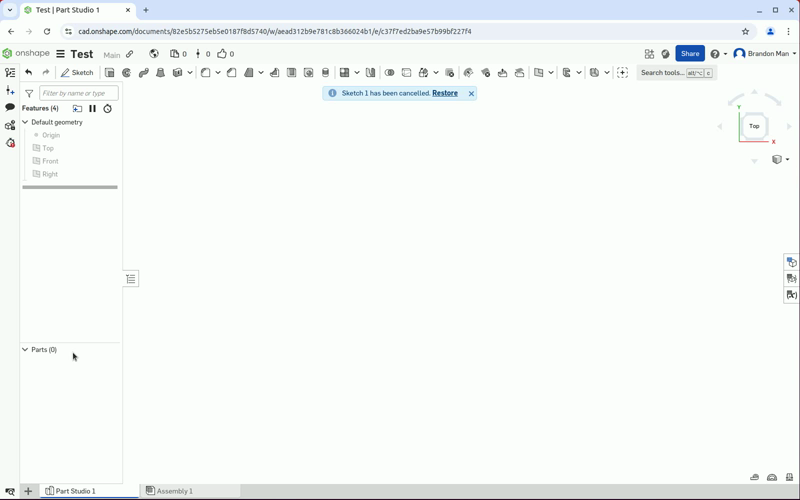
key_down(shift)
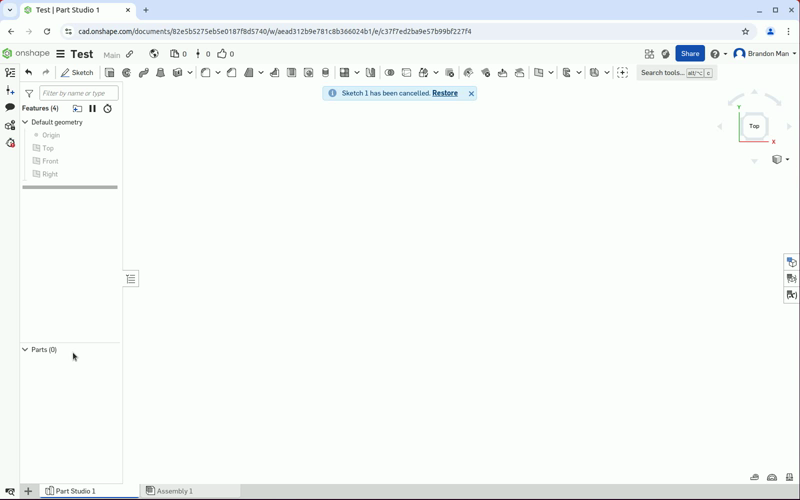
key(up)
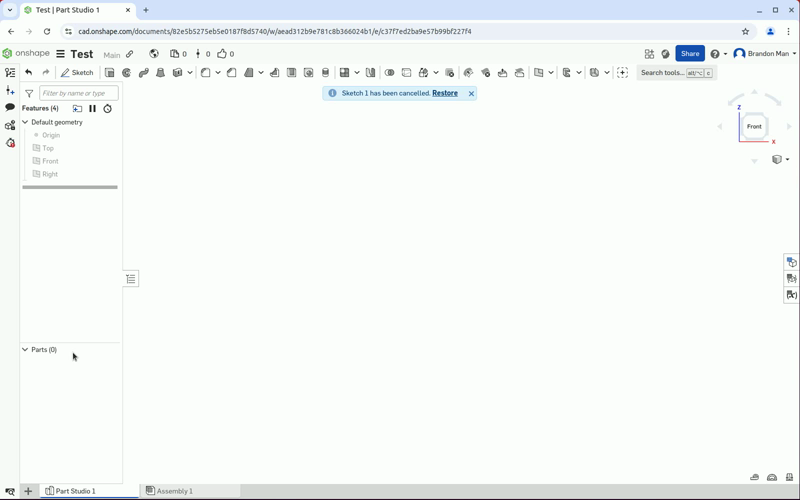
key_up(shift)
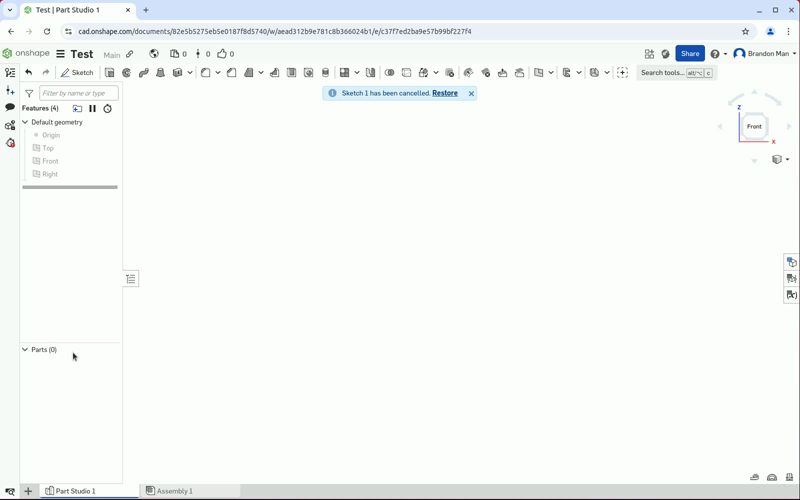
key(space)
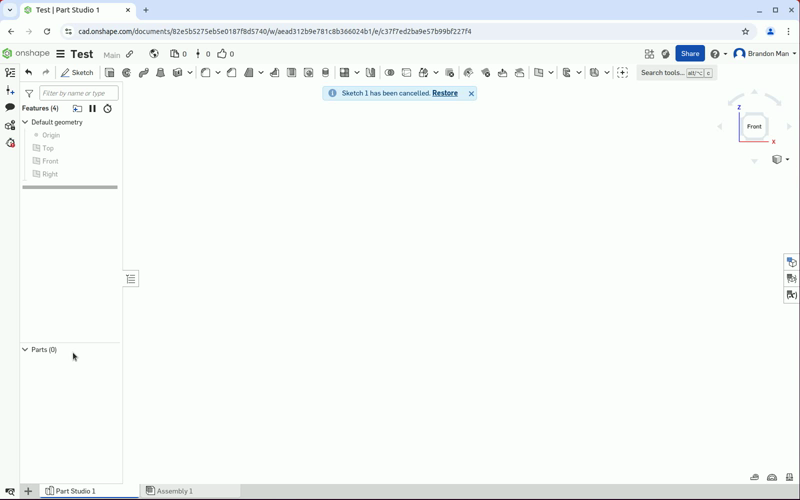
key_down(shift)
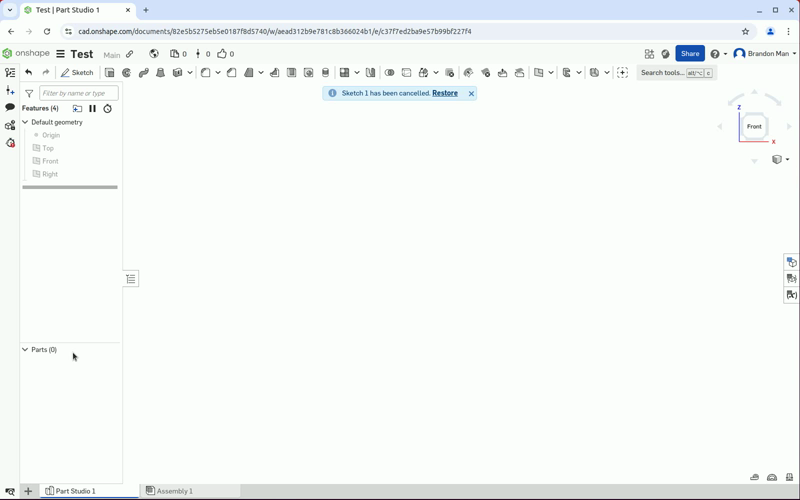
key(left)
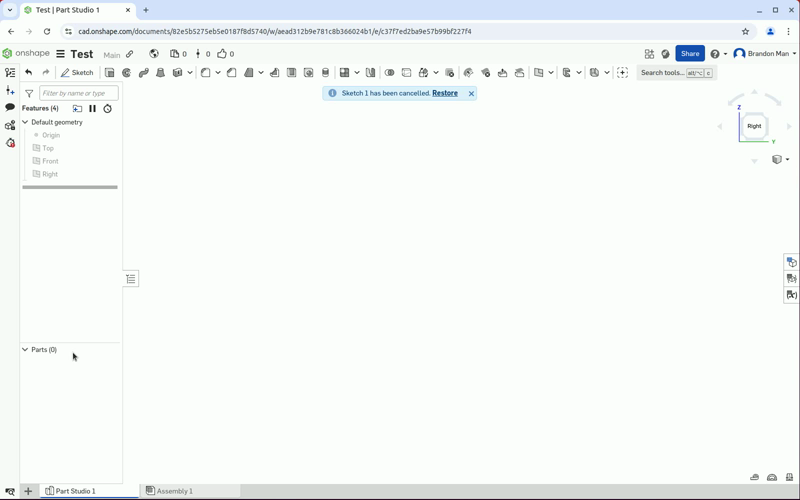
key_up(shift)
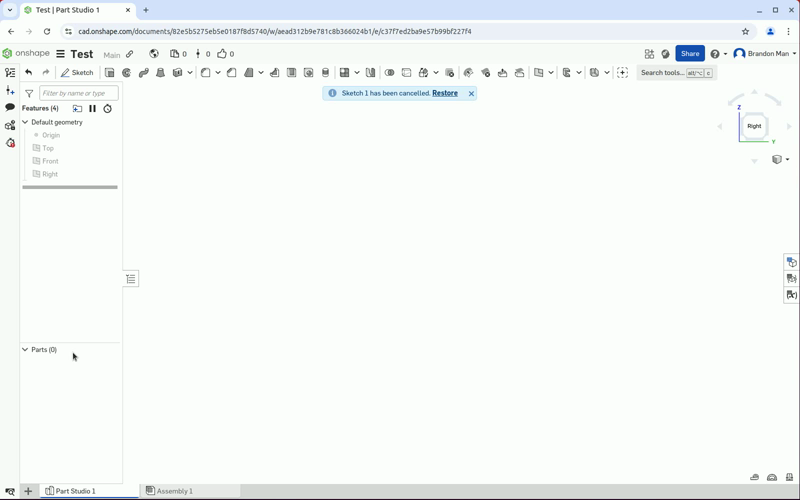
mouse_move(73, 352)
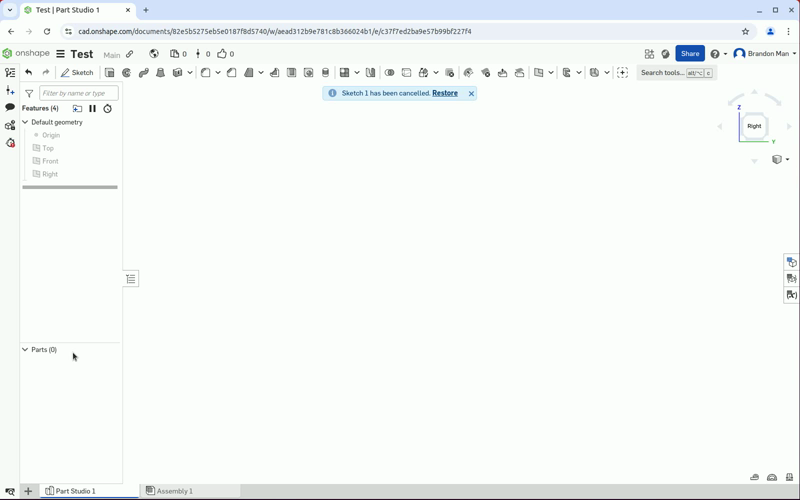
key(shift+y)
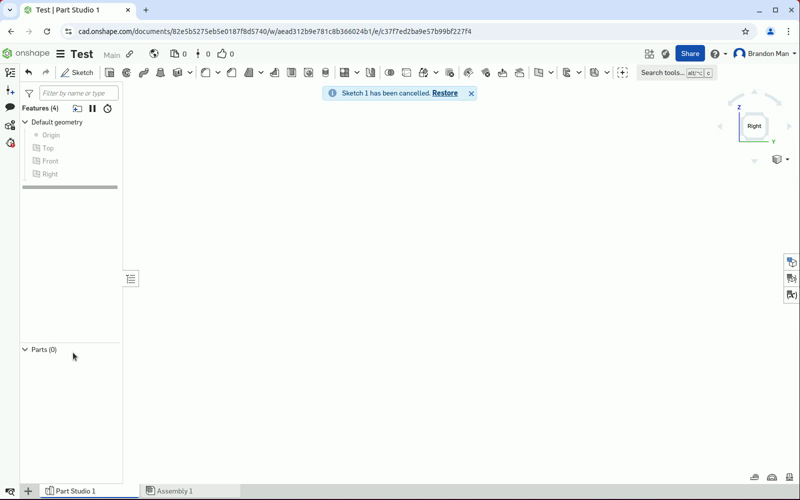
key(shift+s)
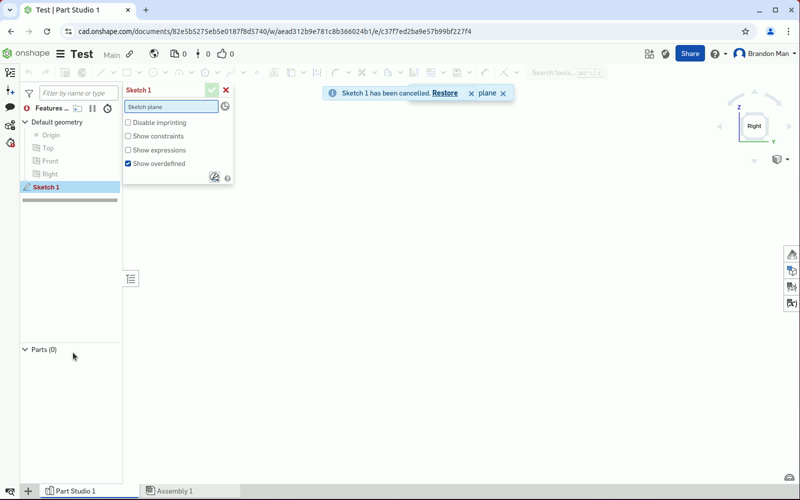
mouse_move(73, 176)
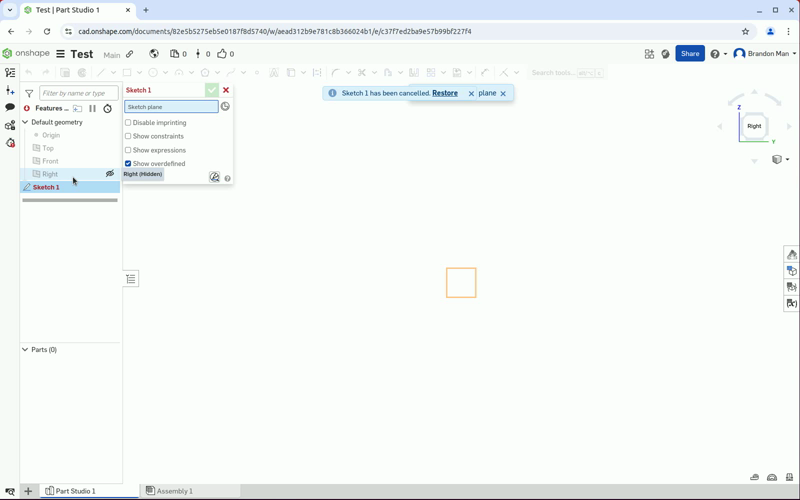
click(73, 176)
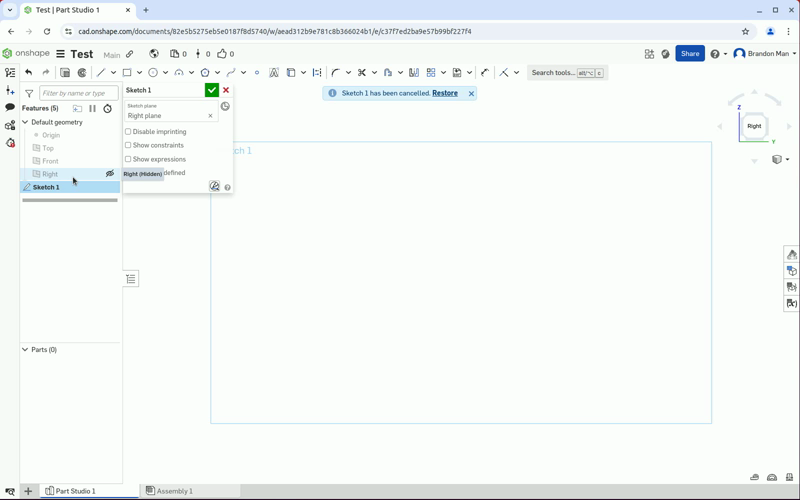
mouse_move(73, 352)
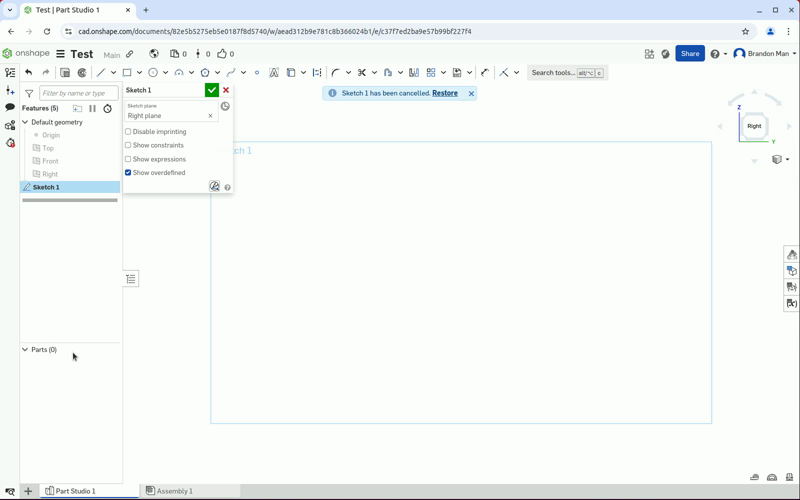
key(y)
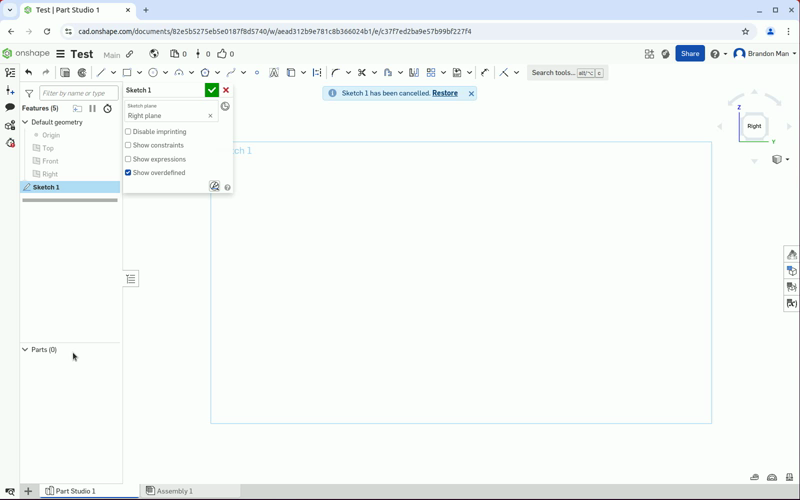
key(l)
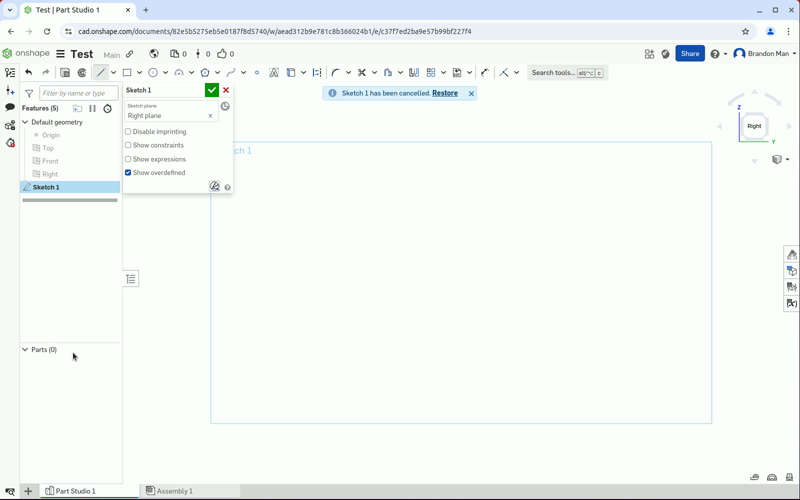
key_down(shift)
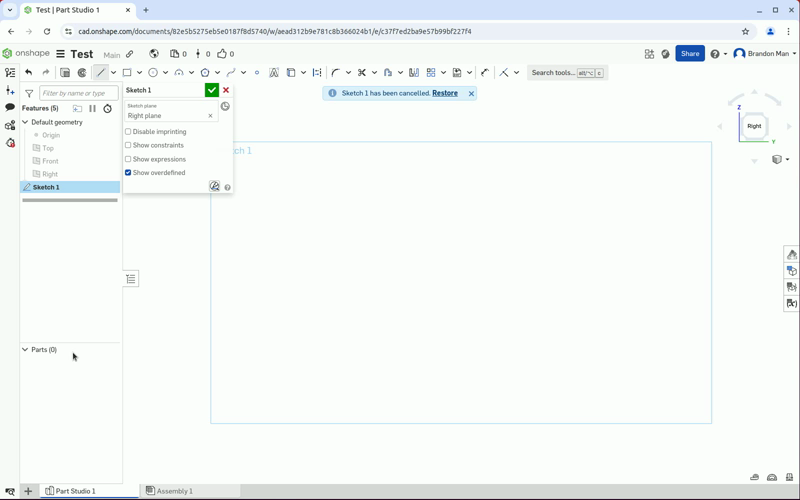
mouse_move(348, 320)
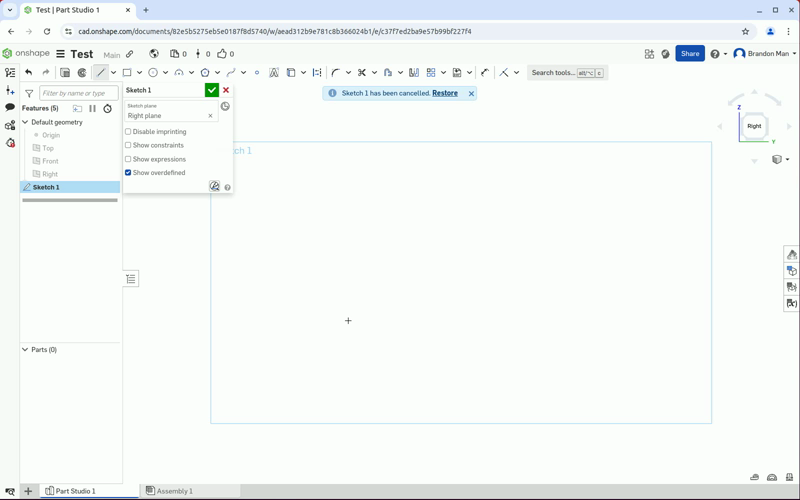
click(348, 320)
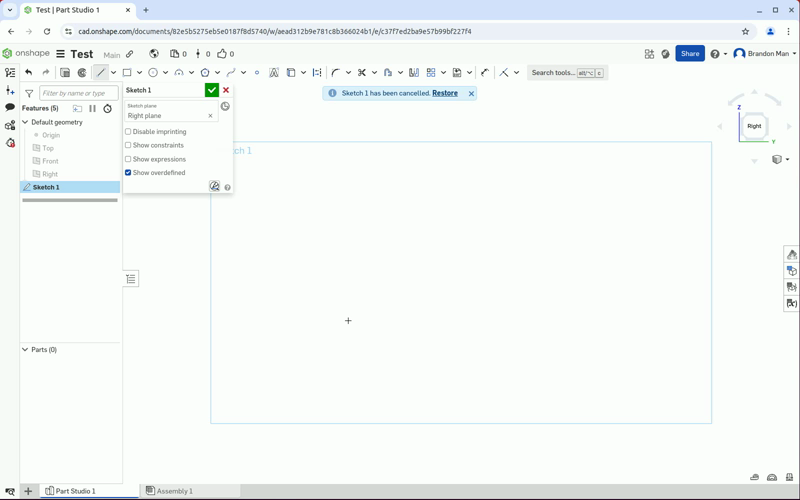
key_up(shift)
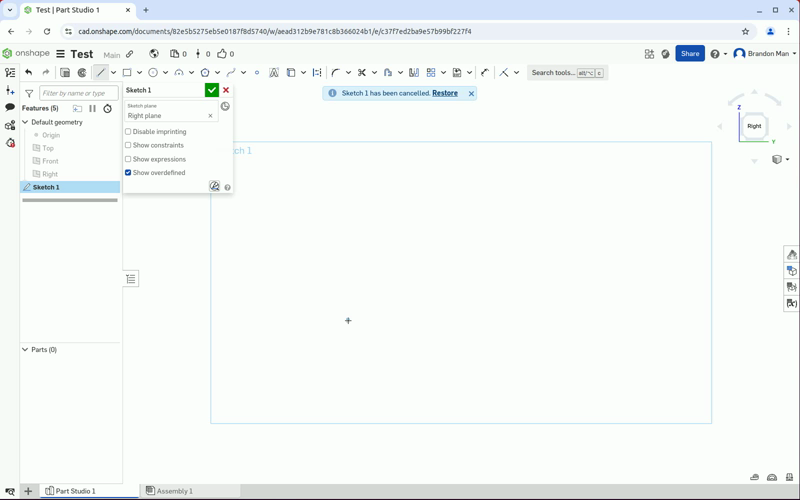
key_down(shift)
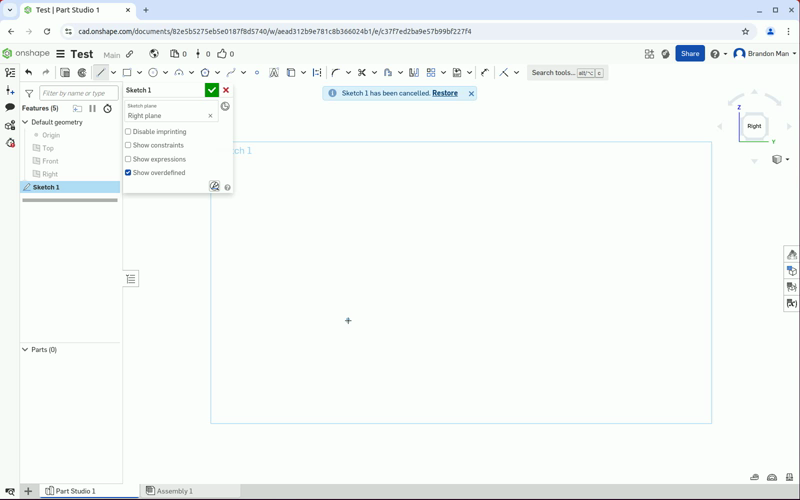
mouse_move(419, 320)
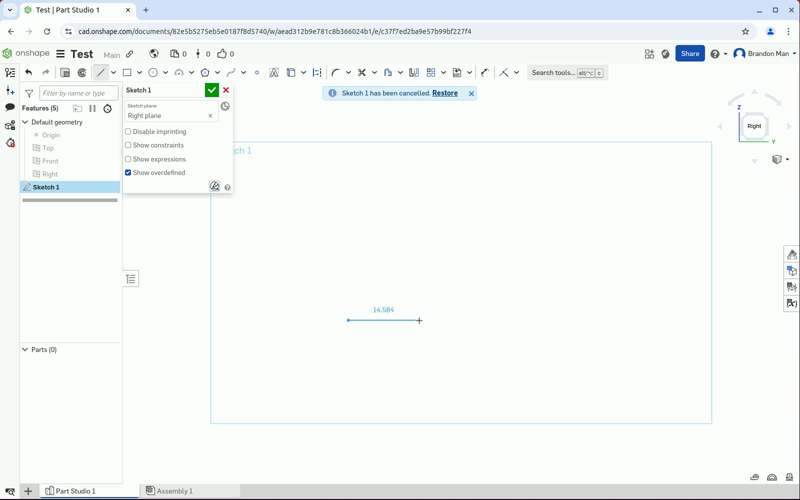
click(419, 320)
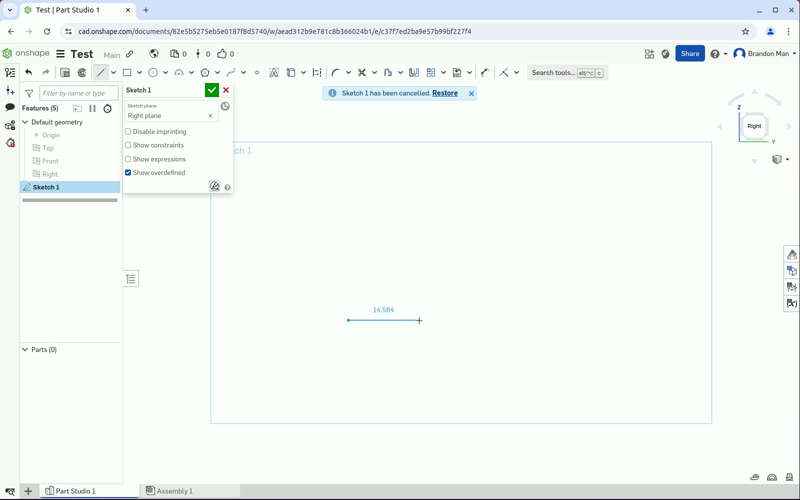
key_up(shift)
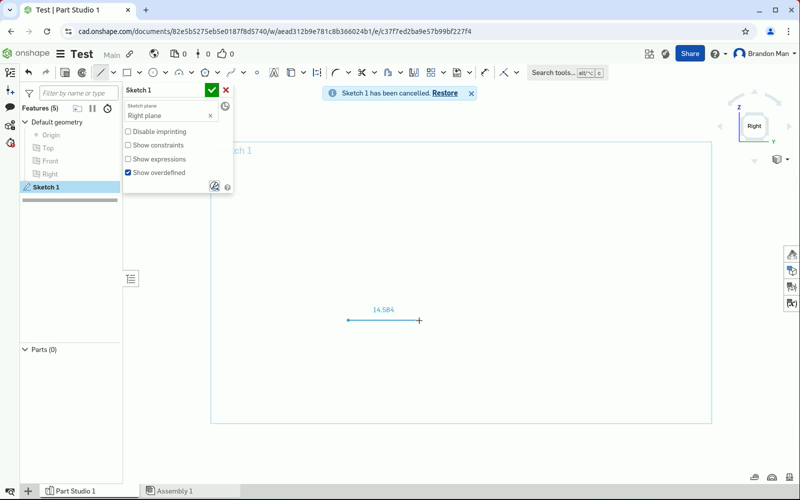
key_down(shift)
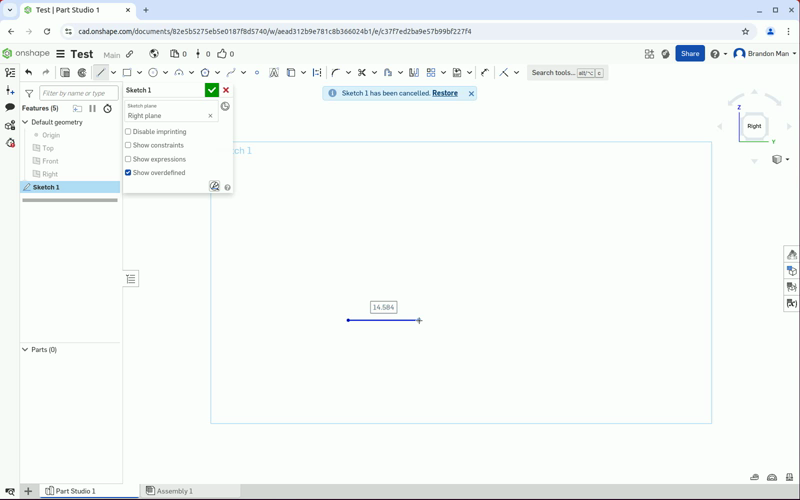
mouse_move(419, 260)
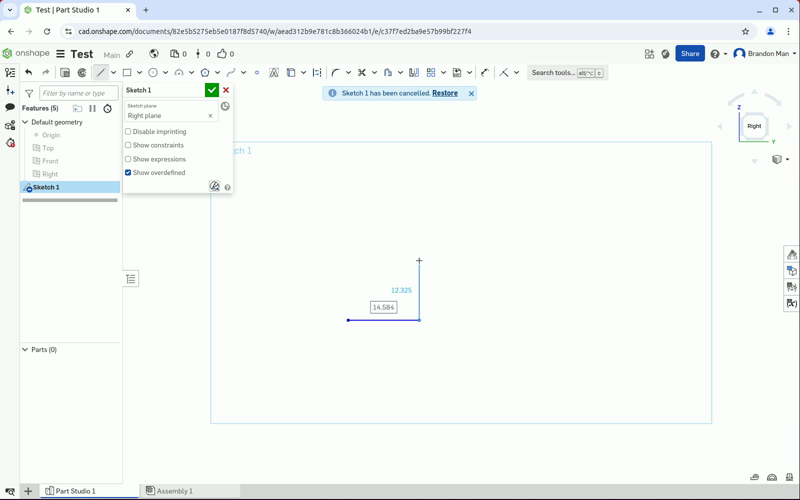
click(419, 260)
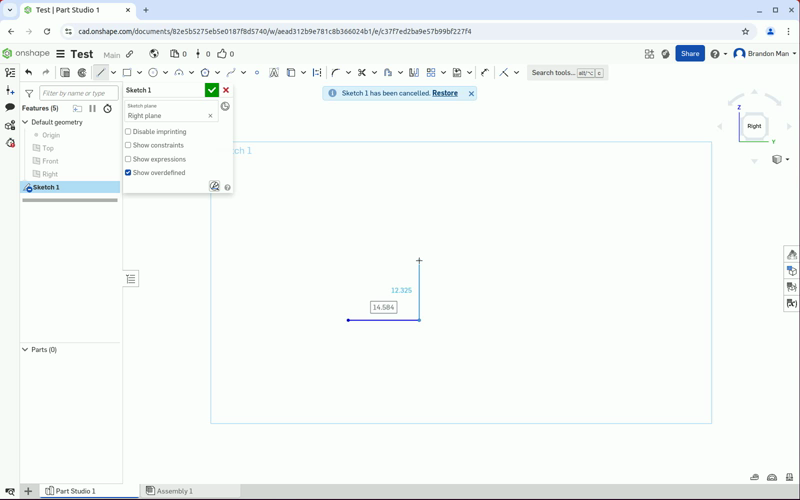
key_up(shift)
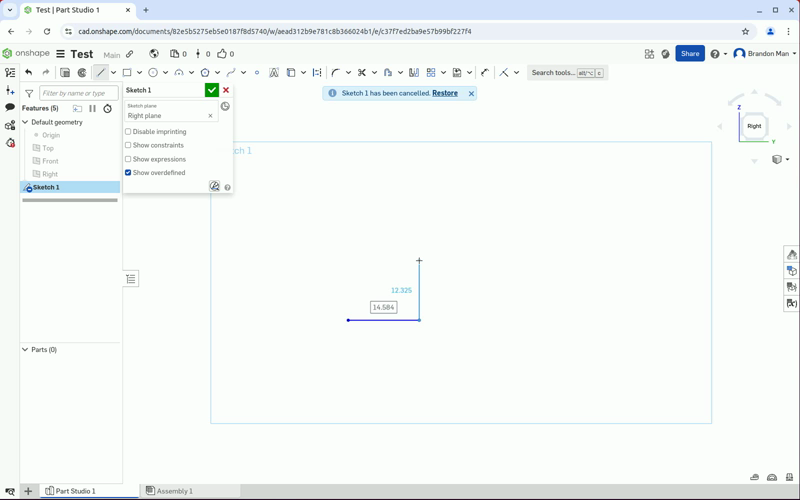
key_down(shift)
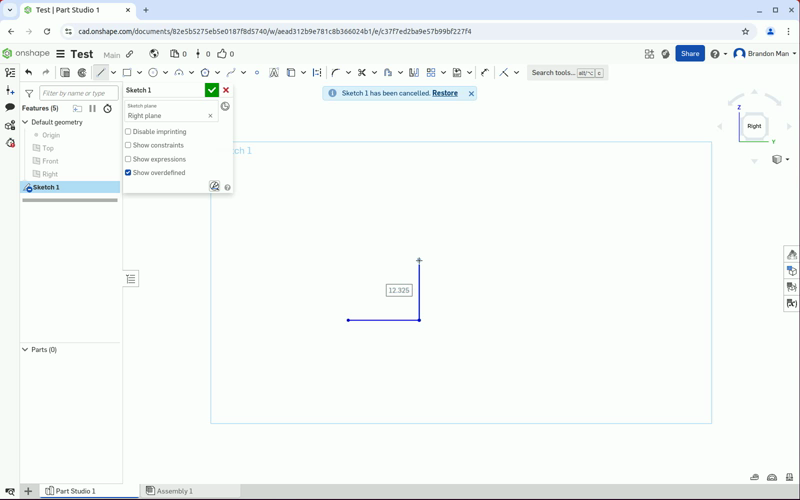
mouse_move(348, 320)
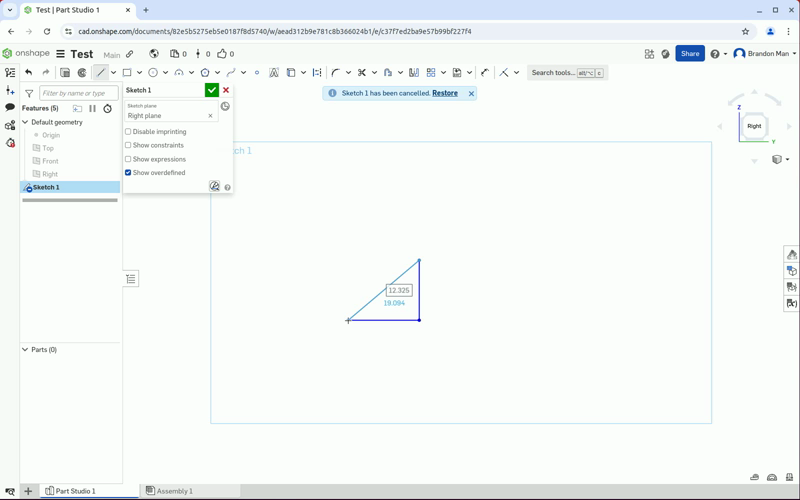
key_up(shift)
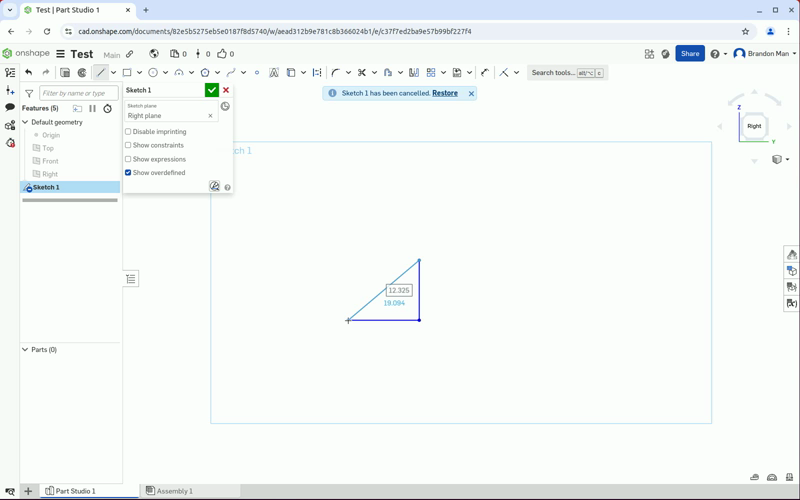
click(348, 320)
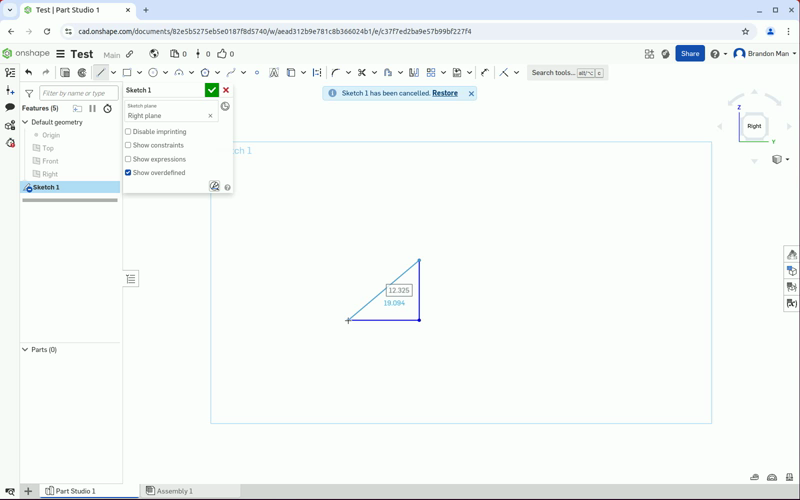
key(esc)
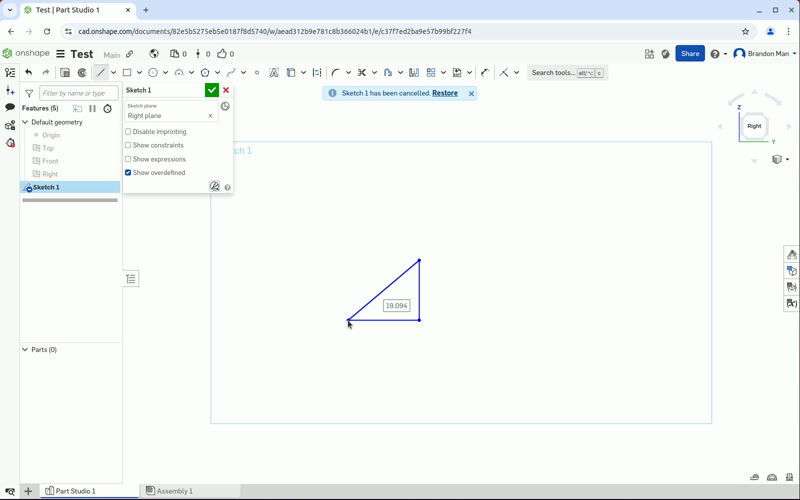
mouse_move(392, 318)
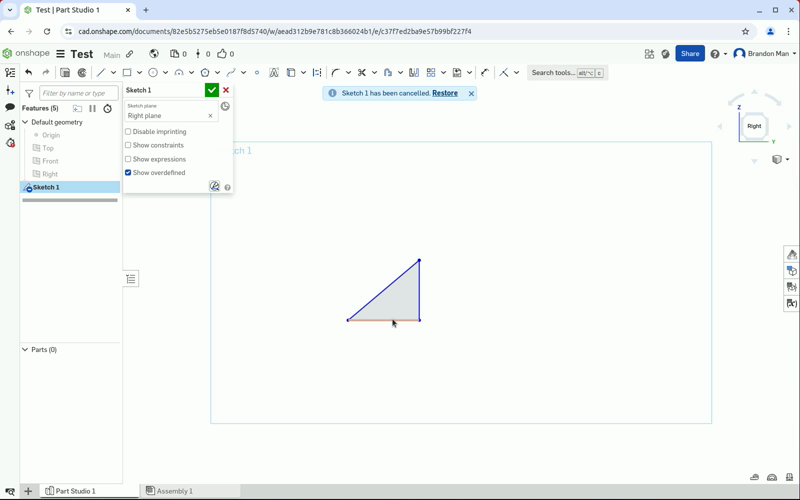
click(392, 318)
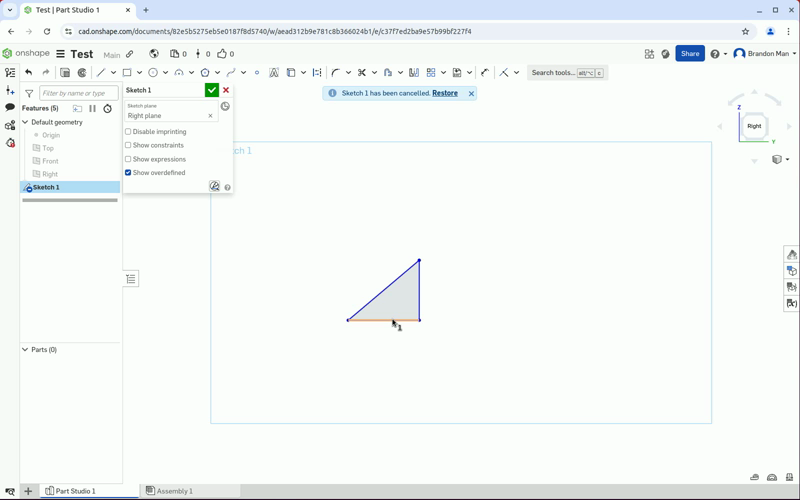
mouse_move(73, 352)
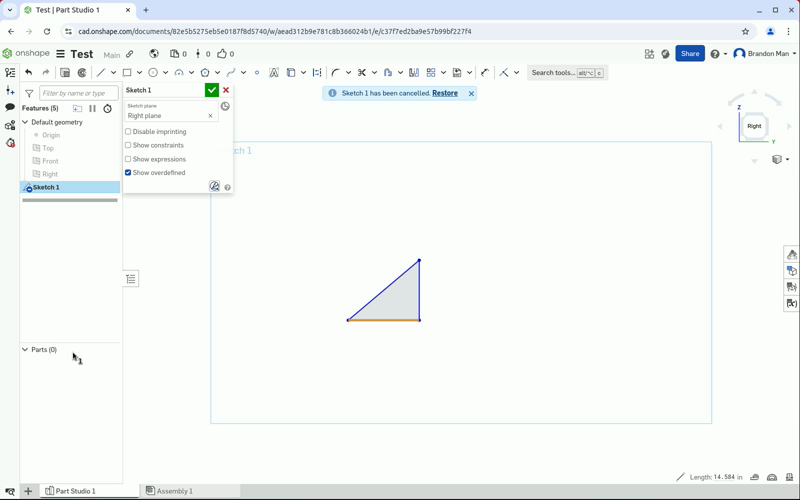
key(shift+y)
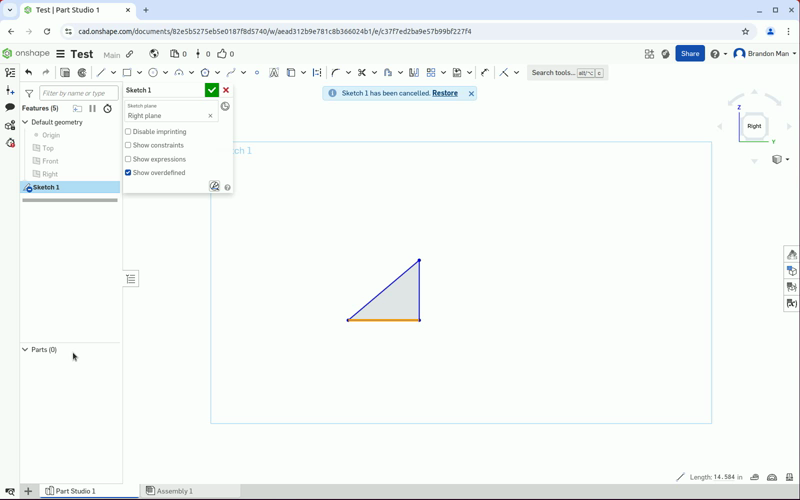
key(shift+e)
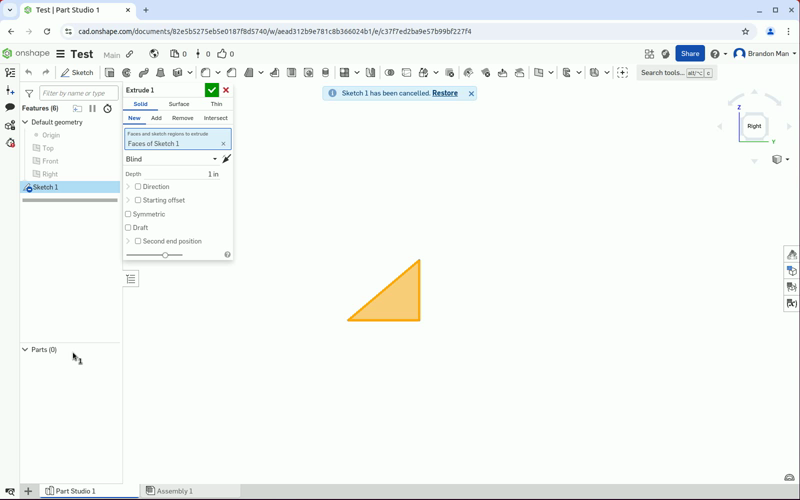
mouse_move(143, 106)
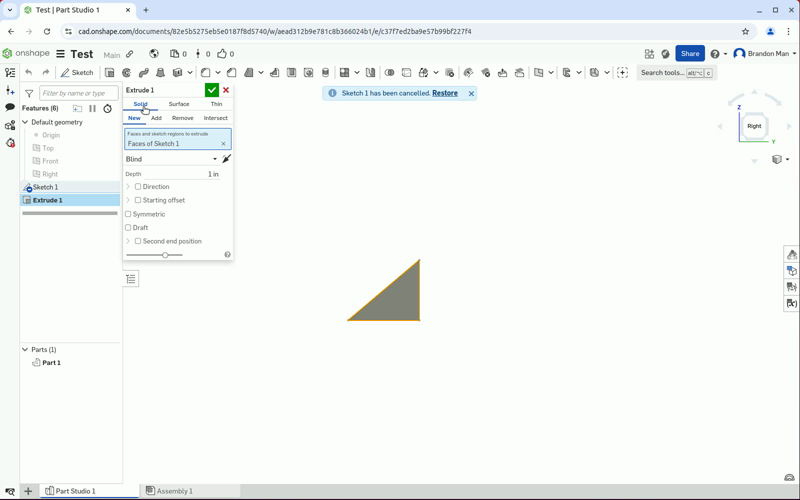
click(143, 106)
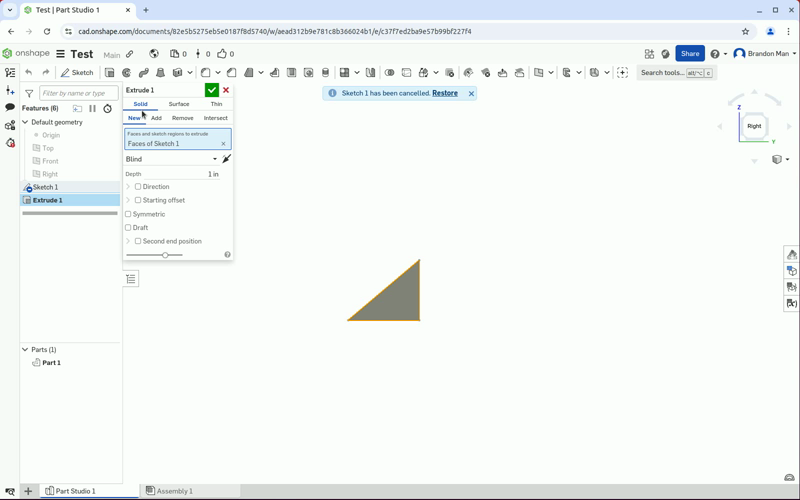
mouse_move(137, 120)
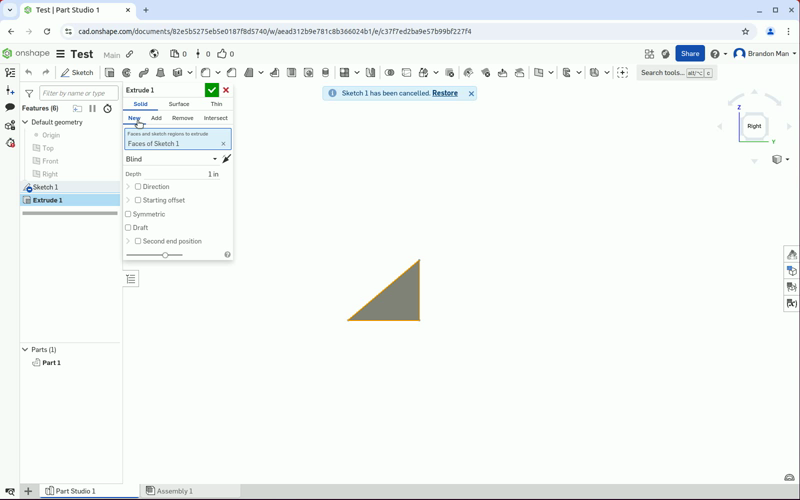
click(137, 120)
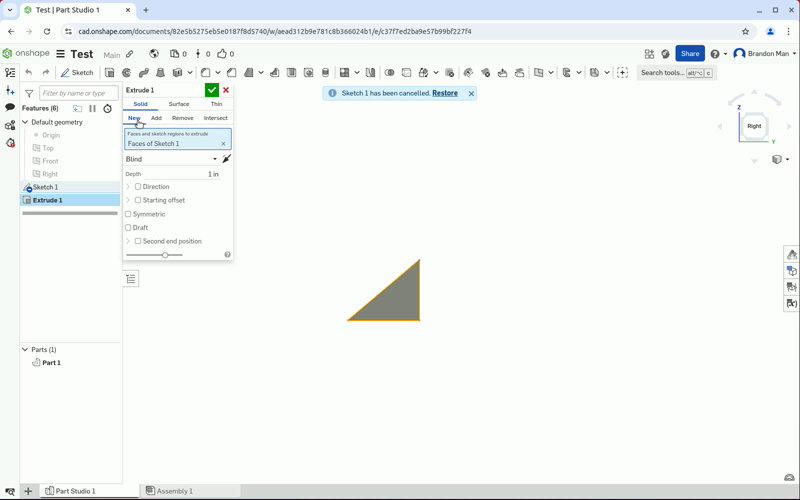
key(tab, 4)
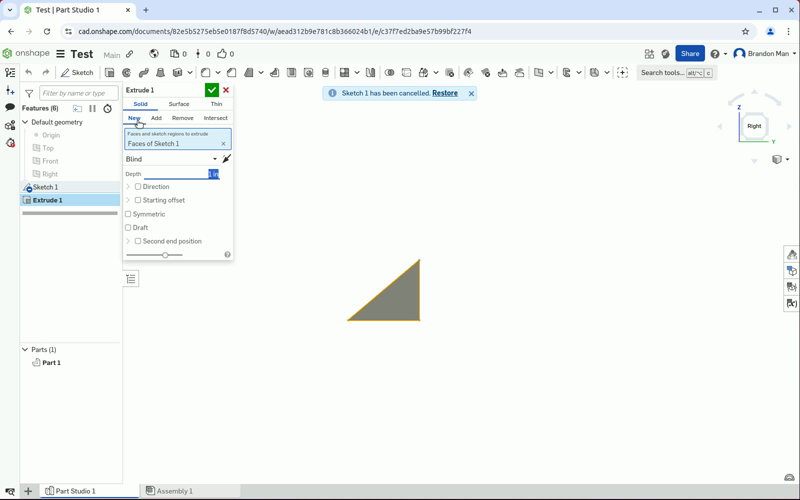
text(1.926)
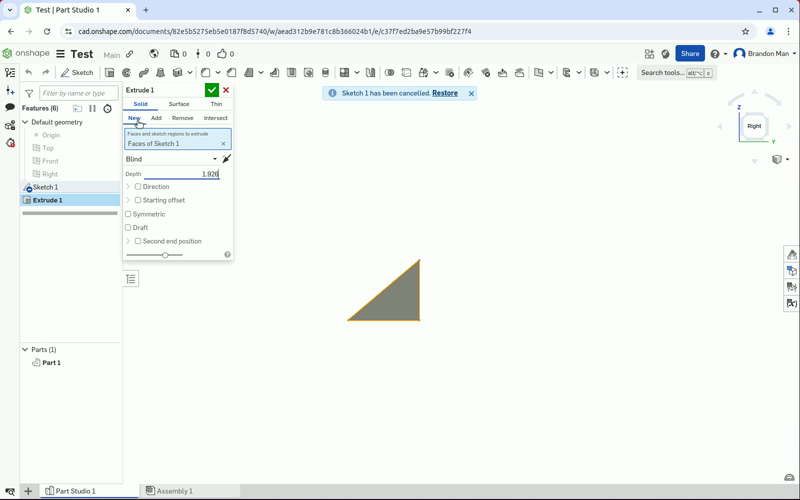
key(tab, 3)
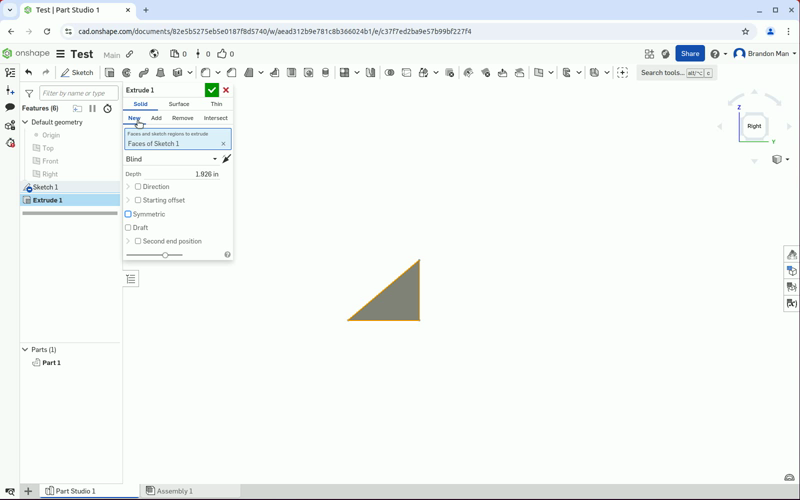
key(space)
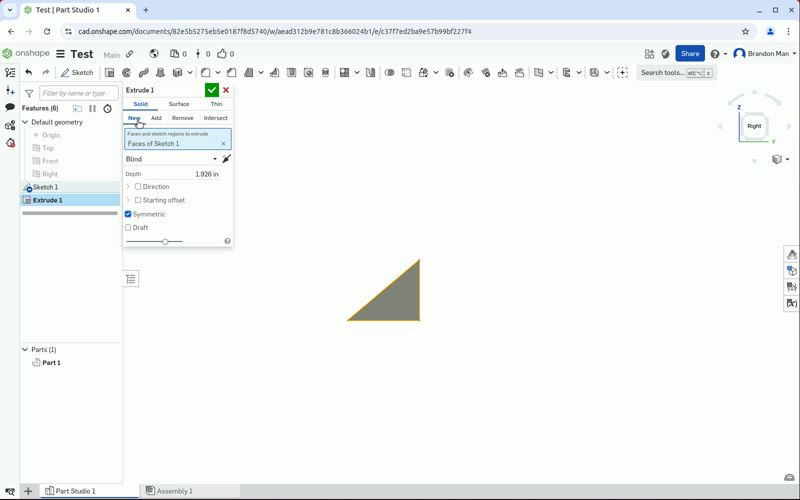
key(enter)
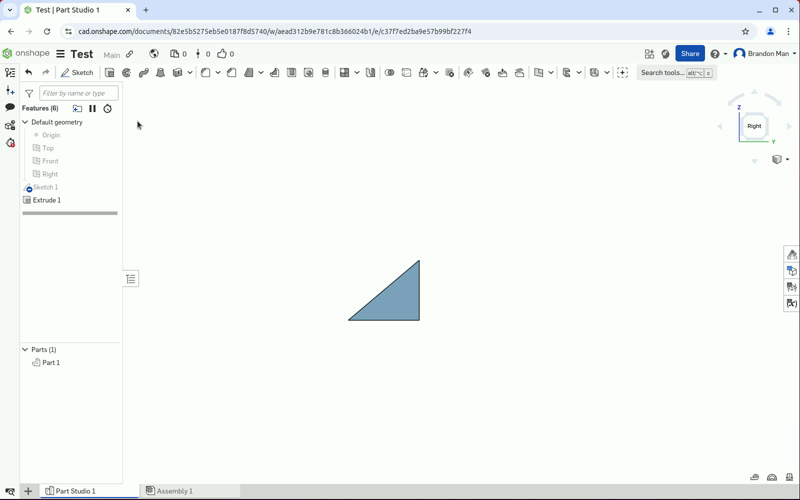
key(shift+h)
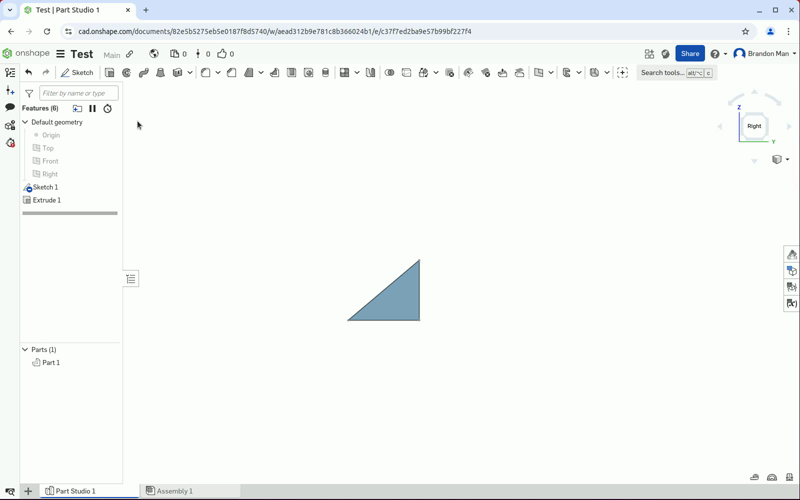
key(shift+h)
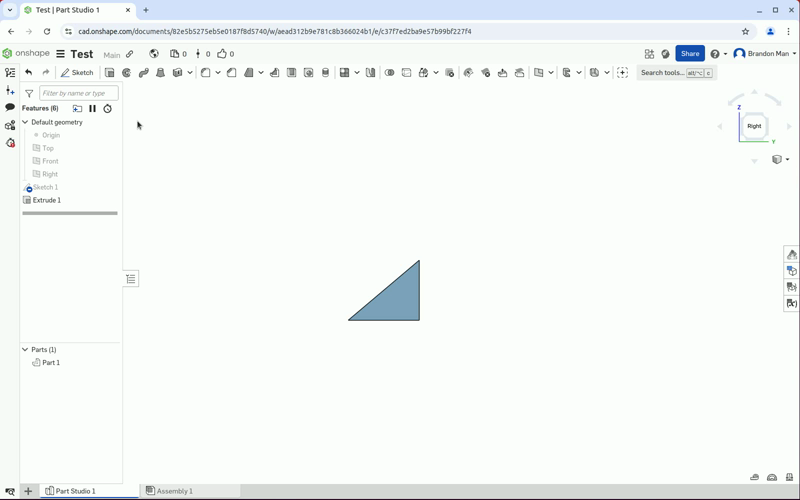
mouse_move(73, 189)
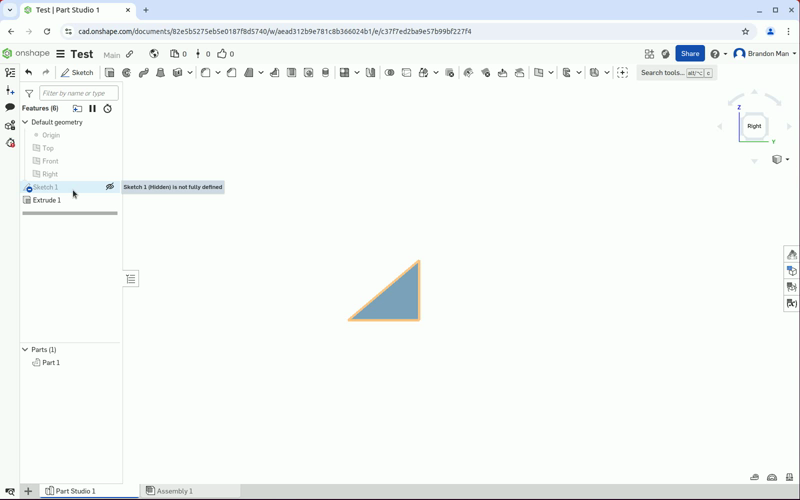
click(73, 189)
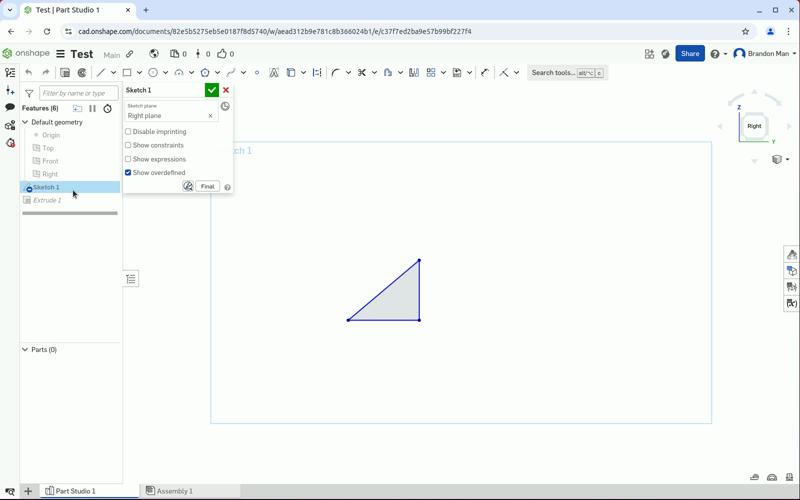
mouse_move(229, 92)
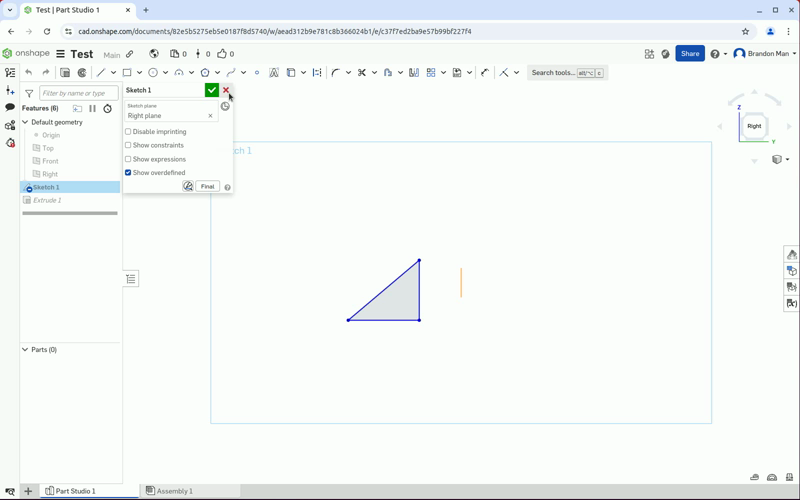
click(229, 92)
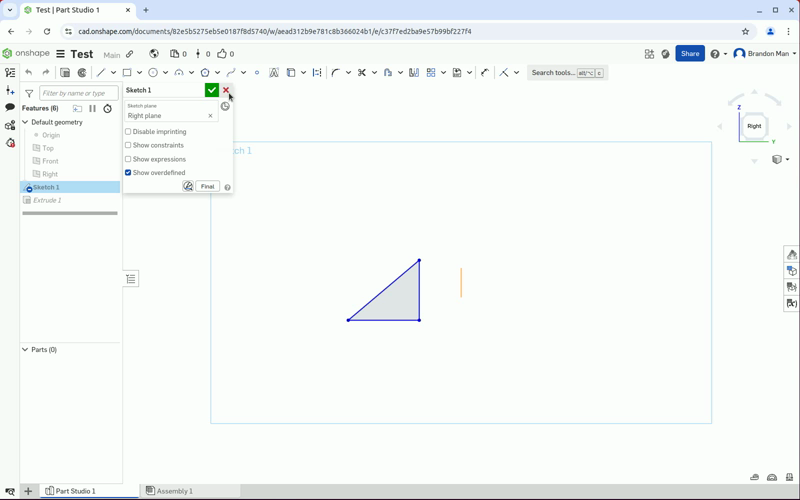
key(shift+s)
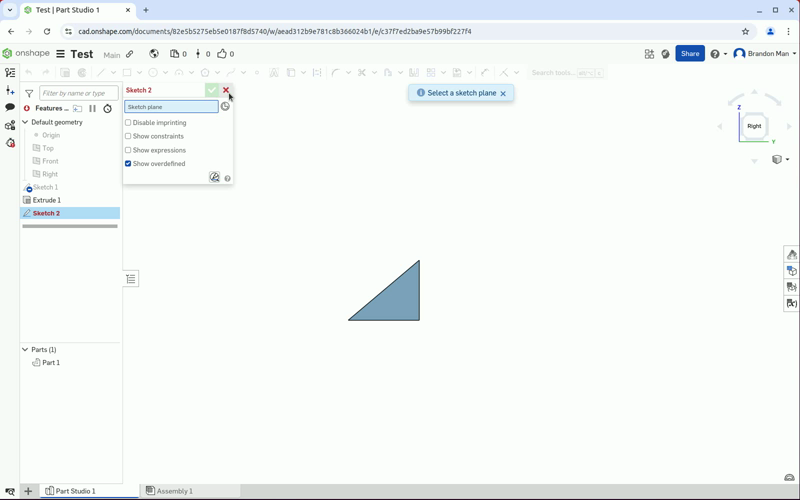
mouse_move(73, 176)
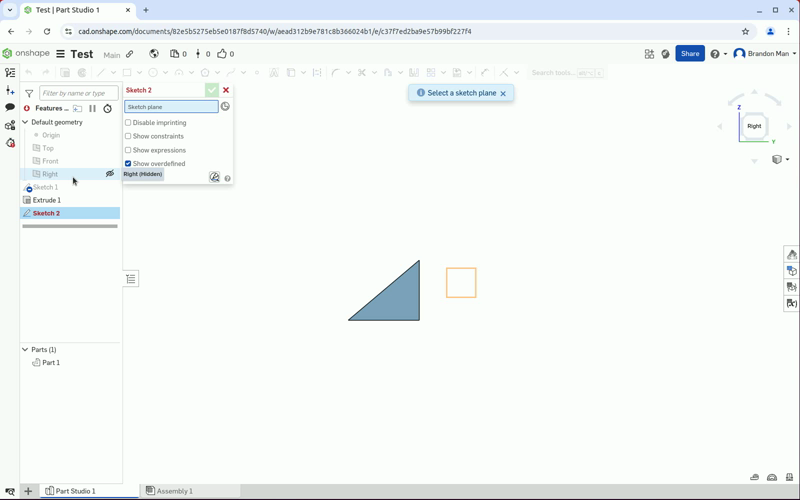
click(73, 176)
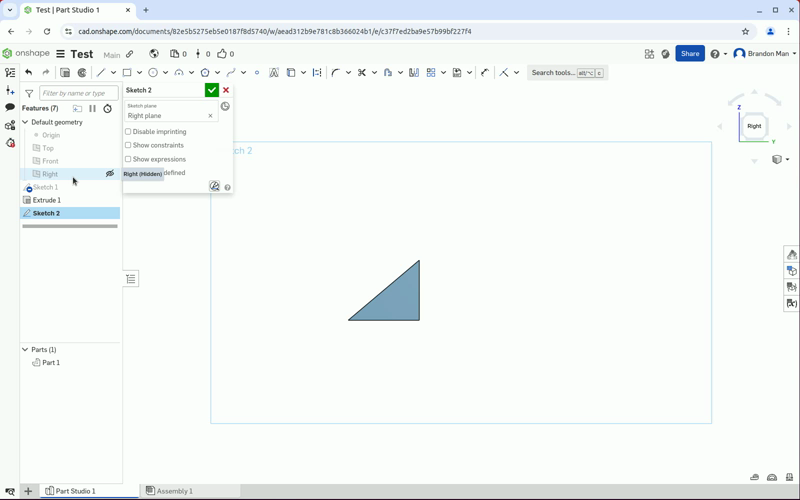
mouse_move(73, 352)
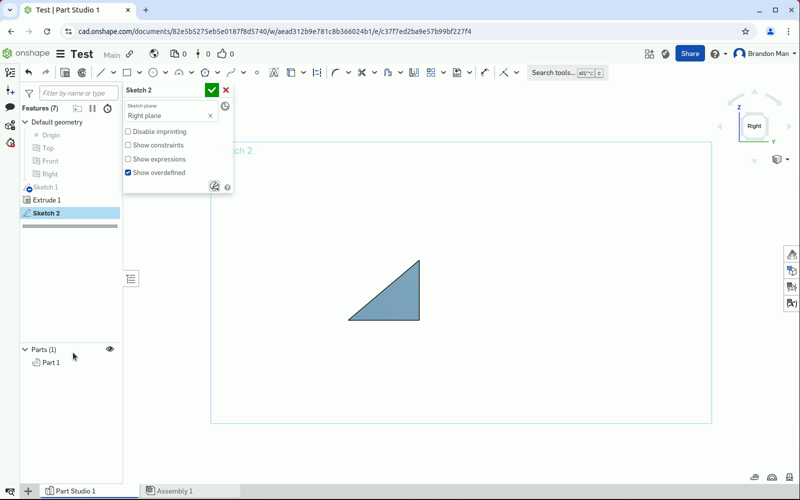
key(y)
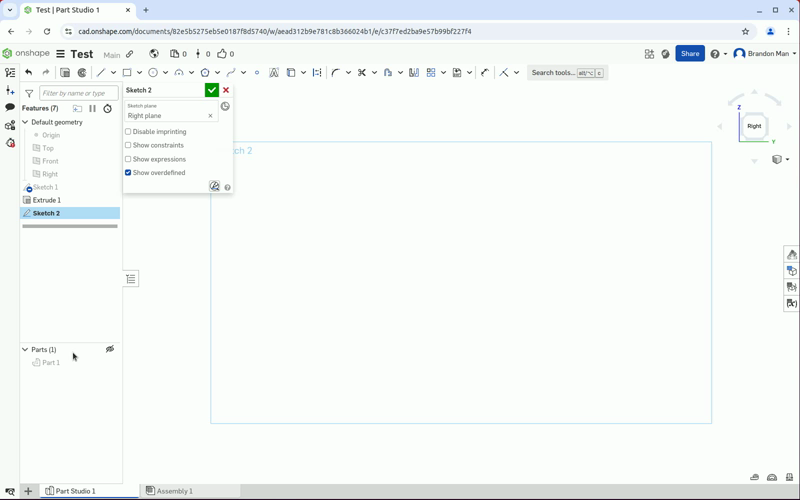
key(l)
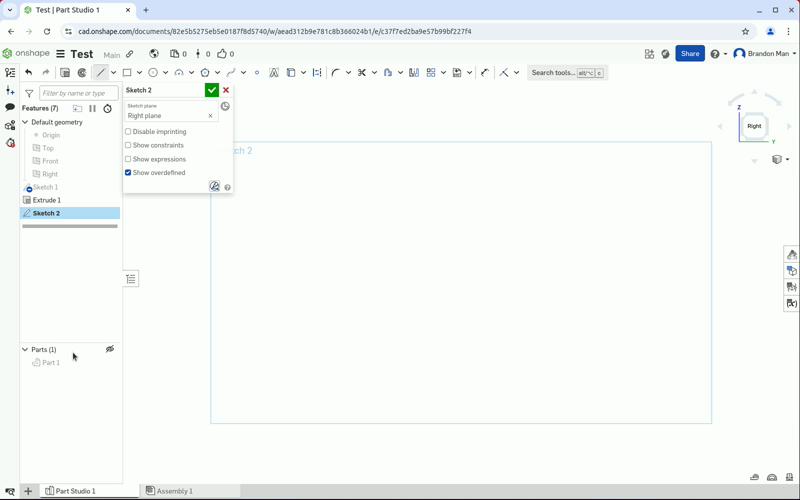
key_down(shift)
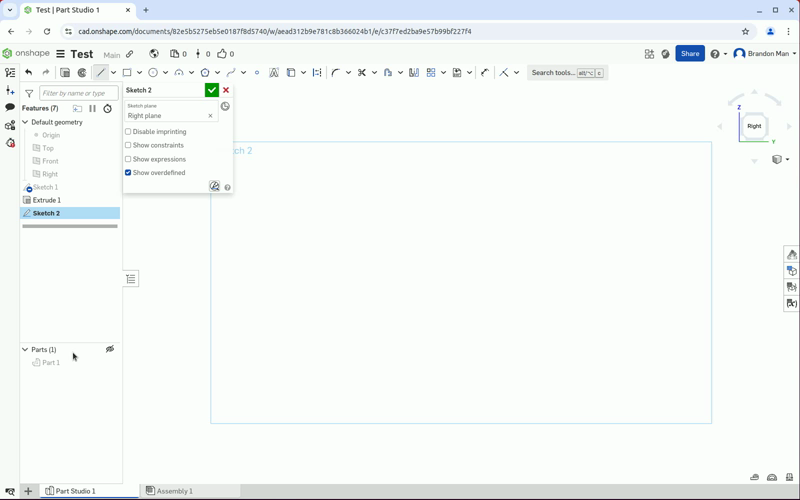
mouse_move(418, 320)
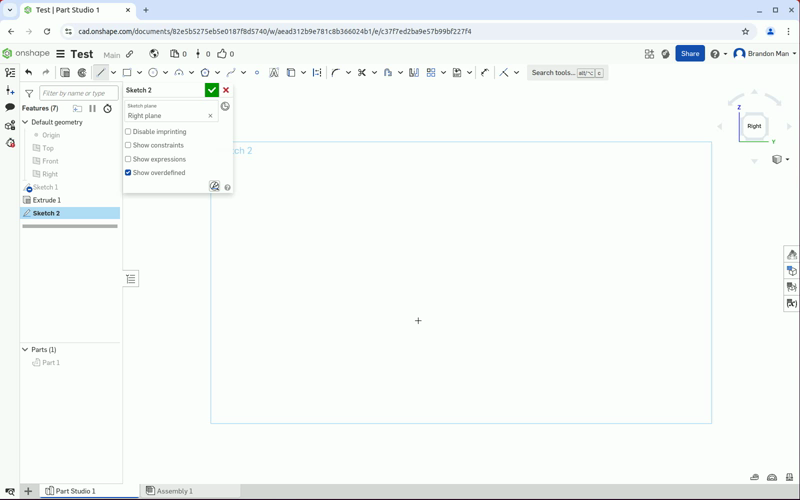
click(418, 320)
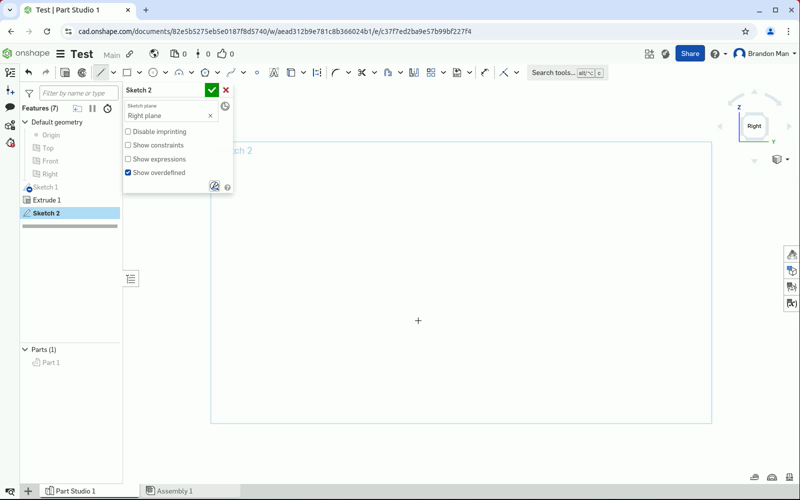
key_up(shift)
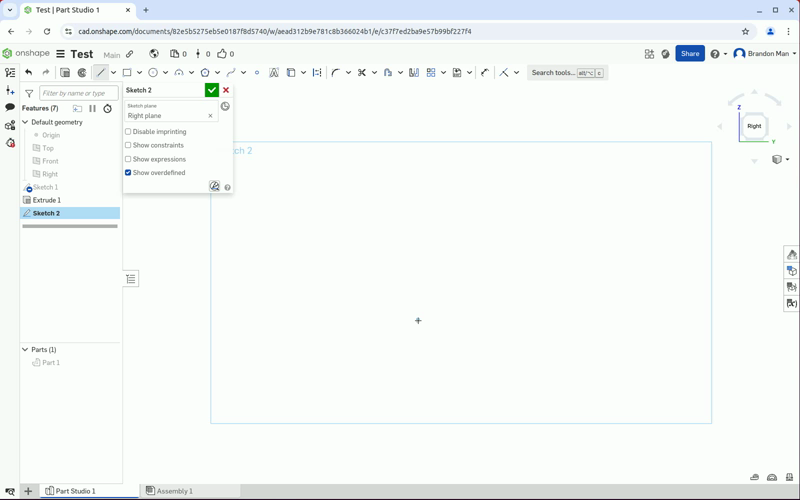
key_down(shift)
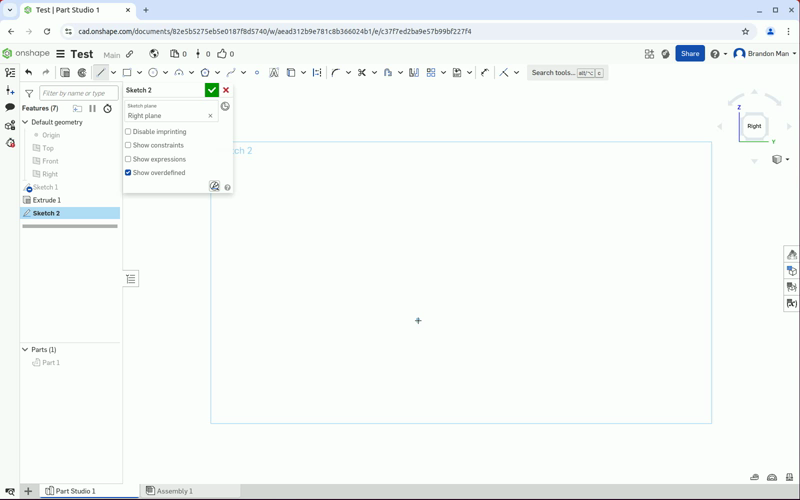
mouse_move(448, 320)
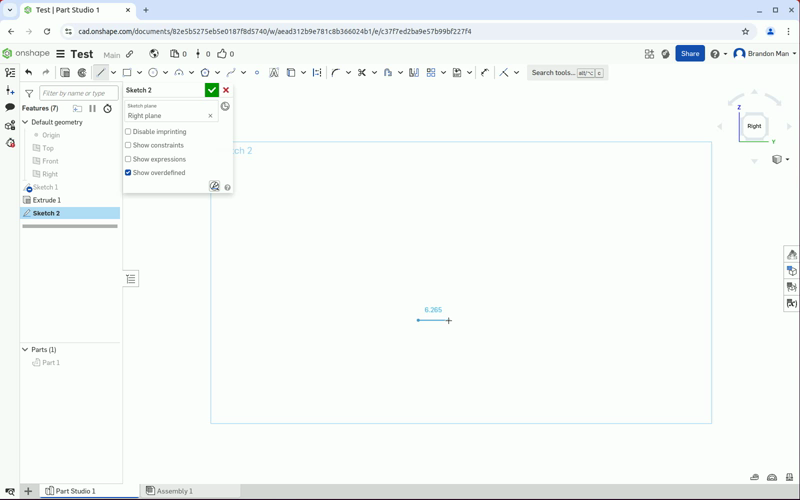
mouse_move(429, 320)
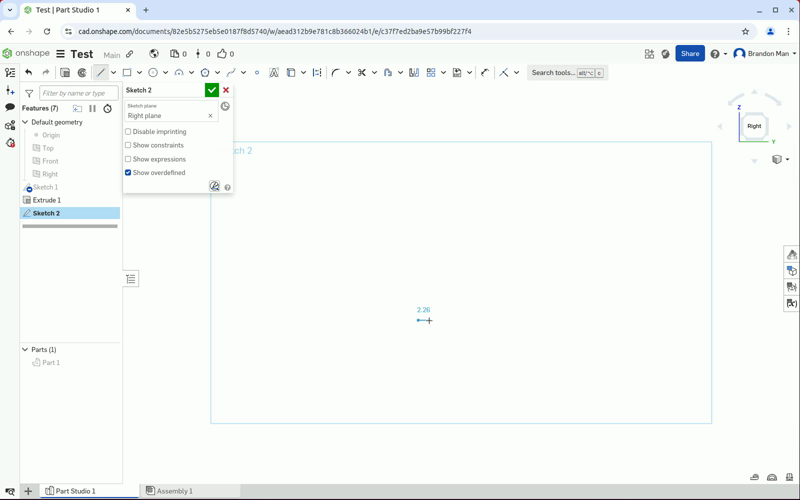
click(429, 320)
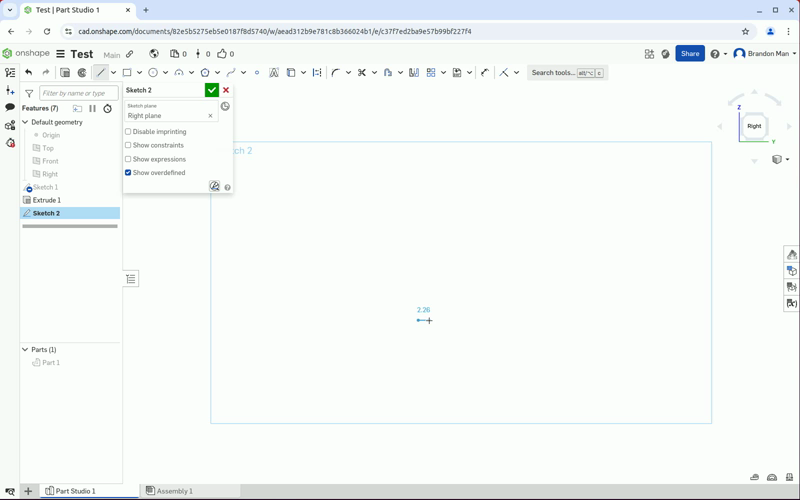
key_up(shift)
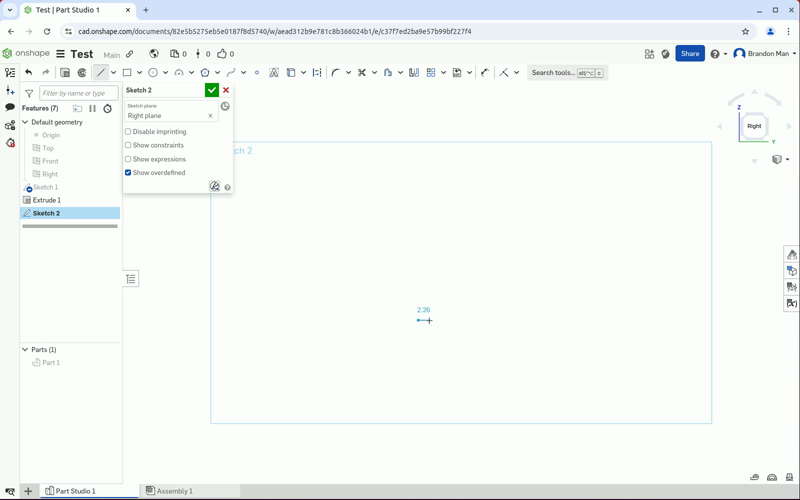
key_down(shift)
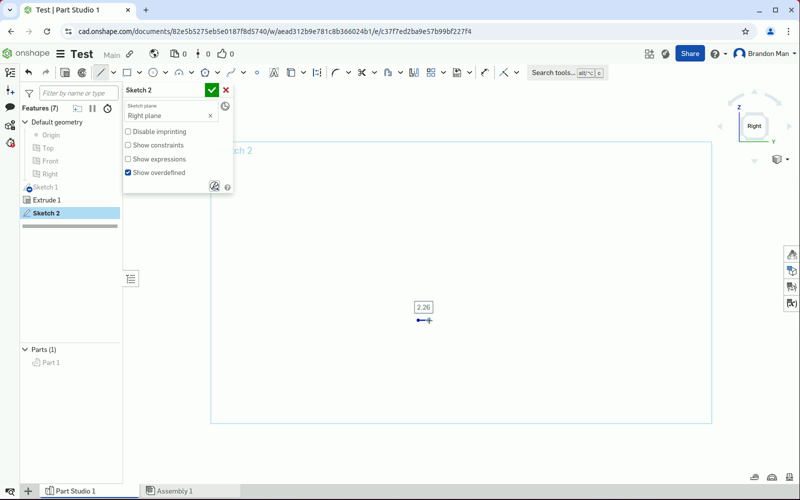
mouse_move(519, 269)
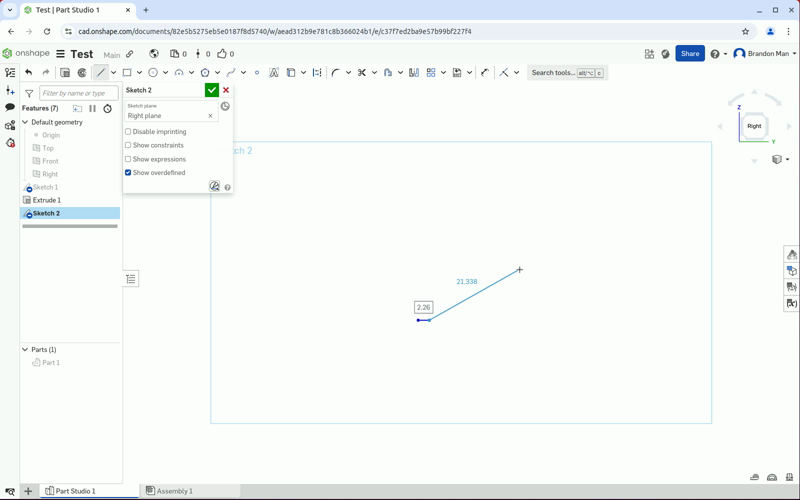
click(519, 269)
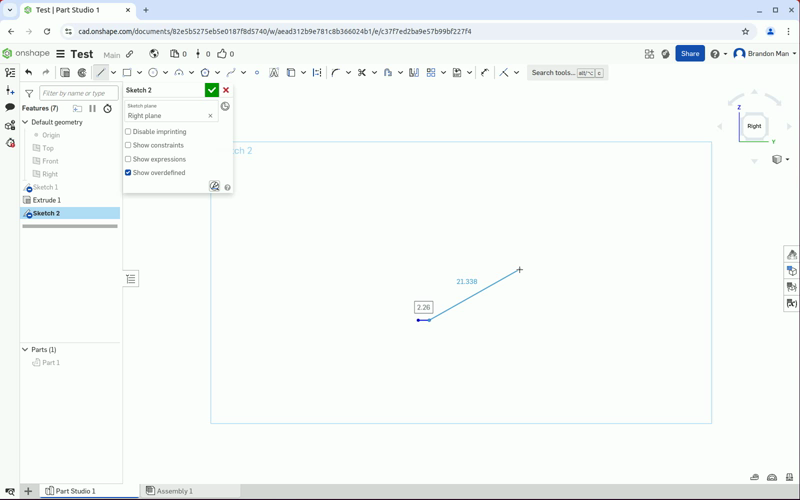
key_up(shift)
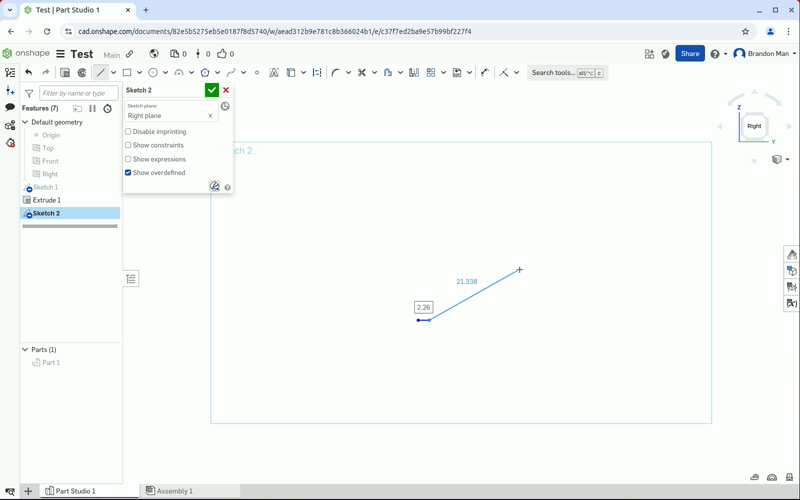
key_down(shift)
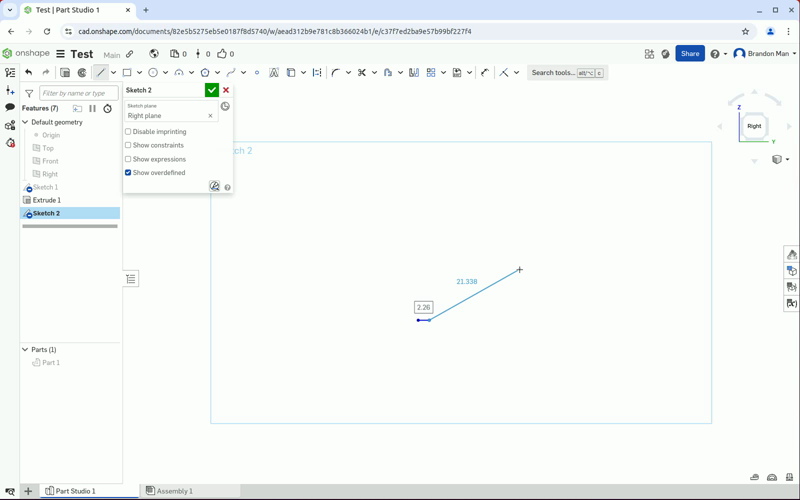
mouse_move(549, 269)
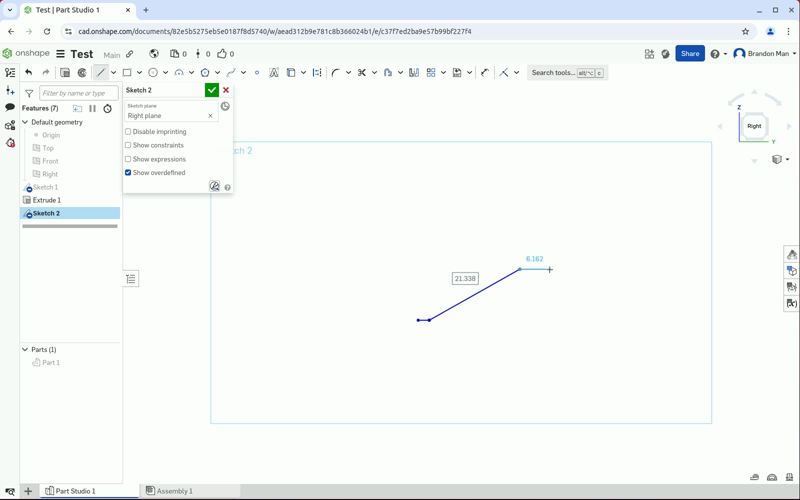
mouse_move(519, 259)
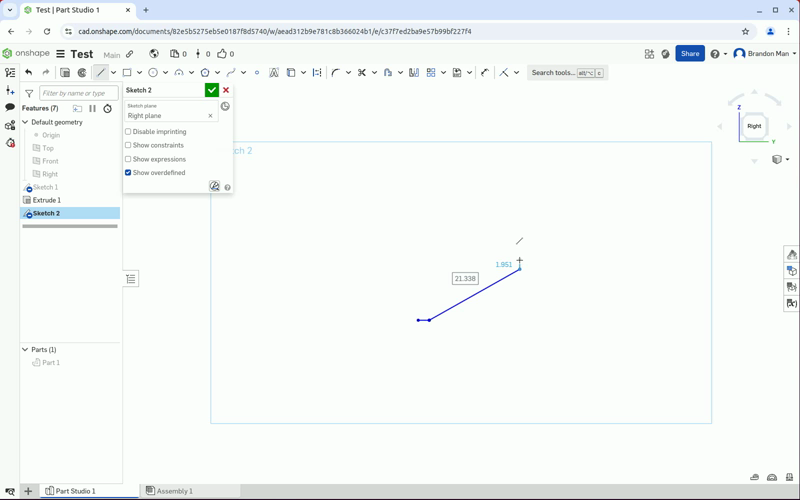
click(519, 259)
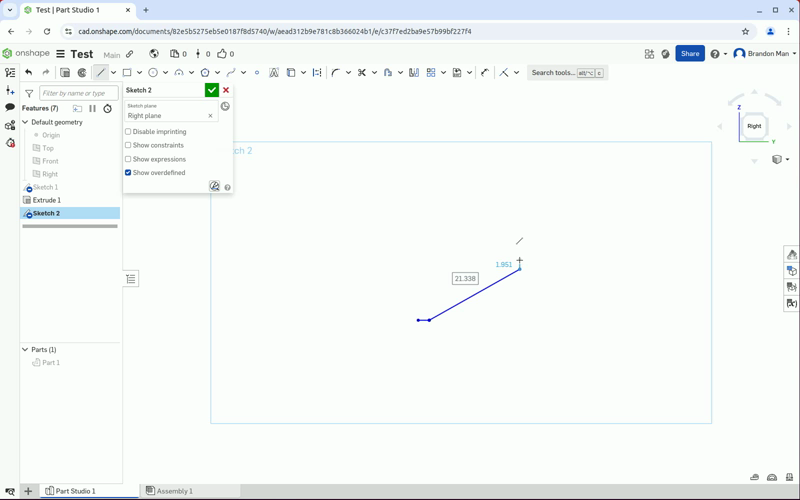
key_up(shift)
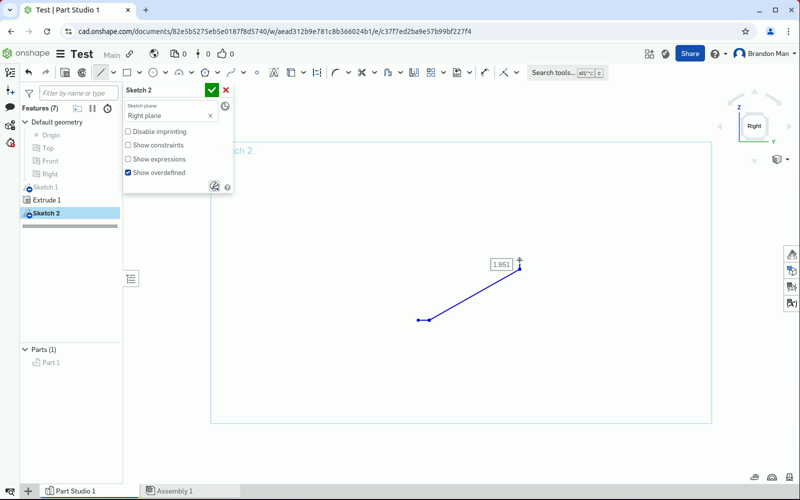
key_down(shift)
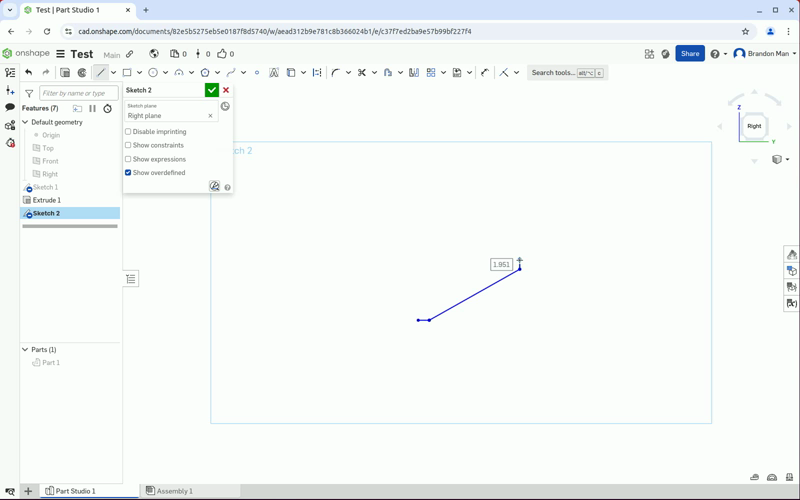
mouse_move(418, 259)
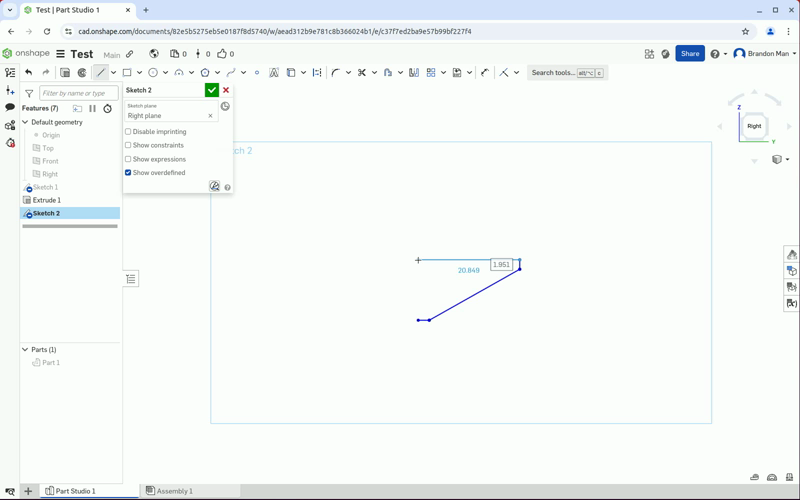
click(418, 259)
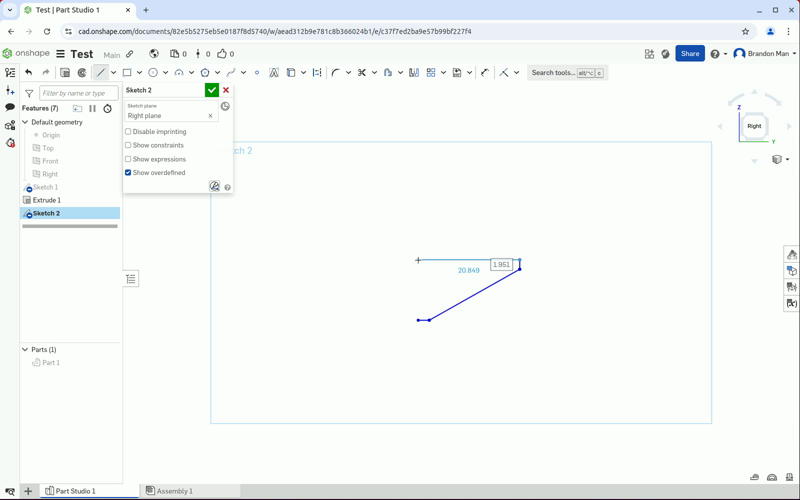
key_up(shift)
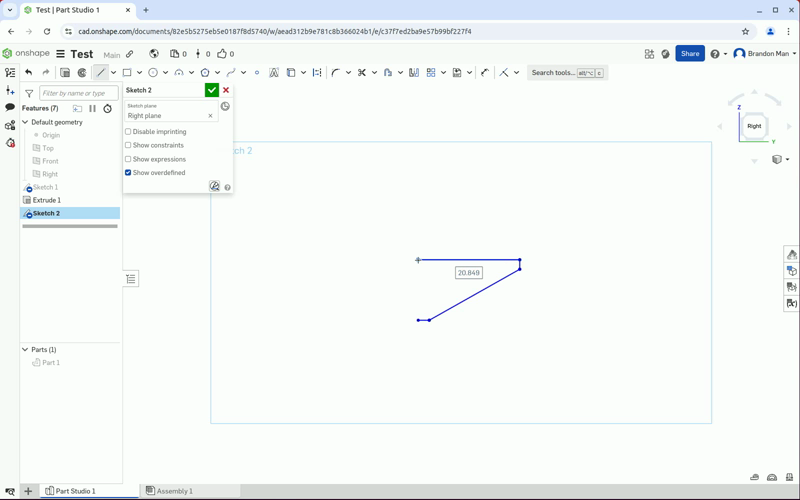
key_down(shift)
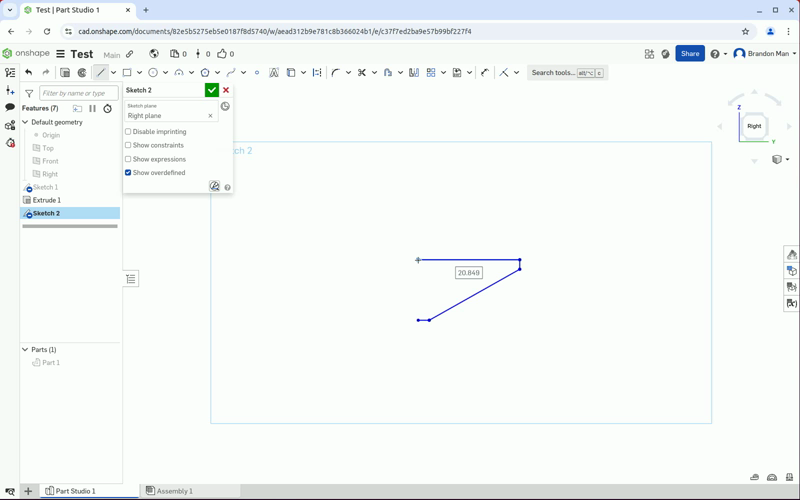
mouse_move(418, 320)
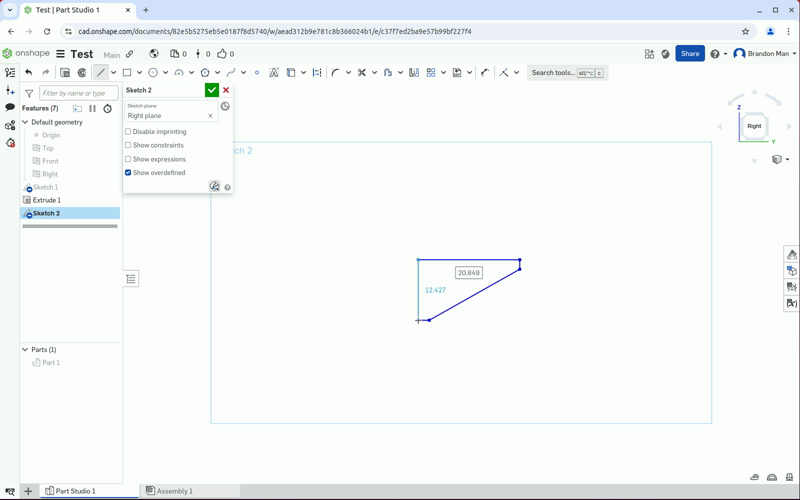
key_up(shift)
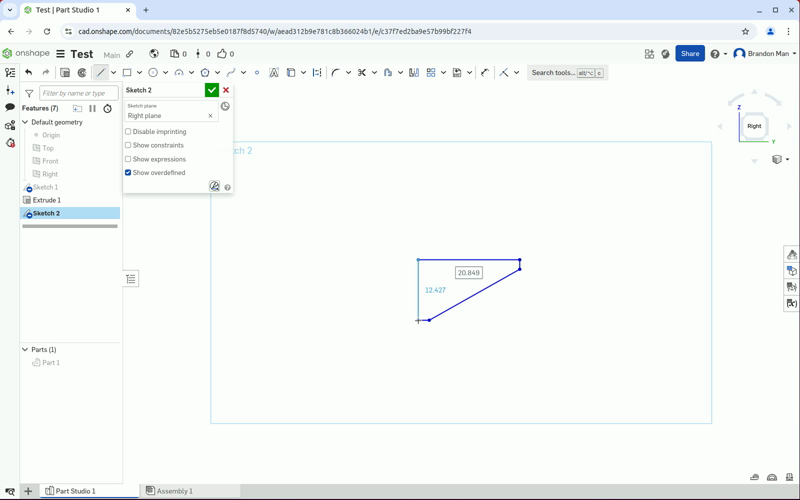
click(418, 320)
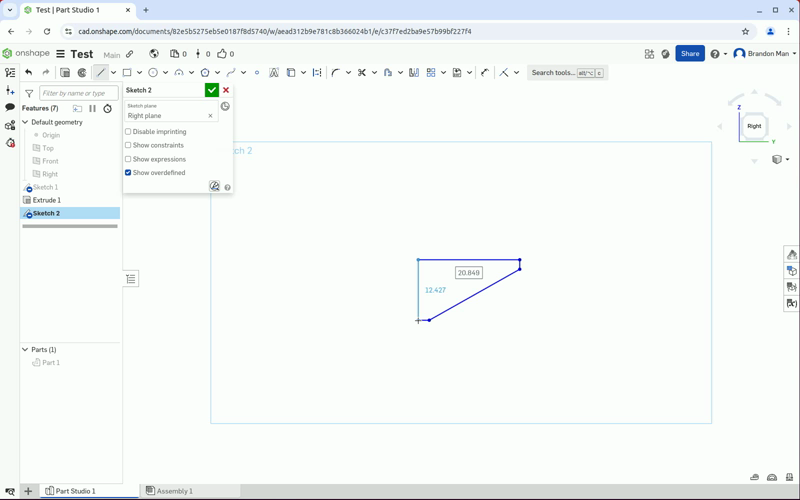
key(esc)
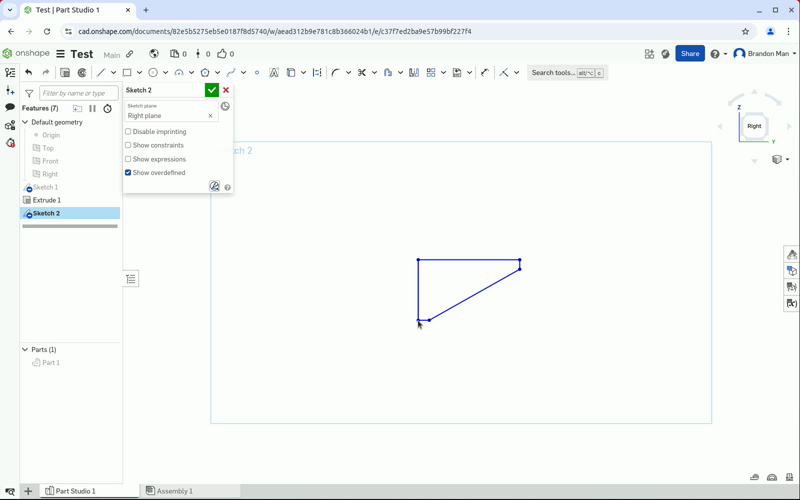
mouse_move(444, 272)
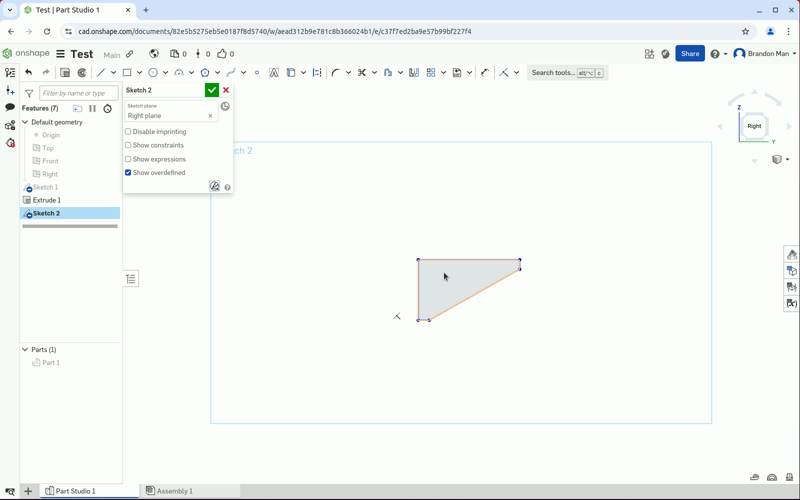
click(444, 272)
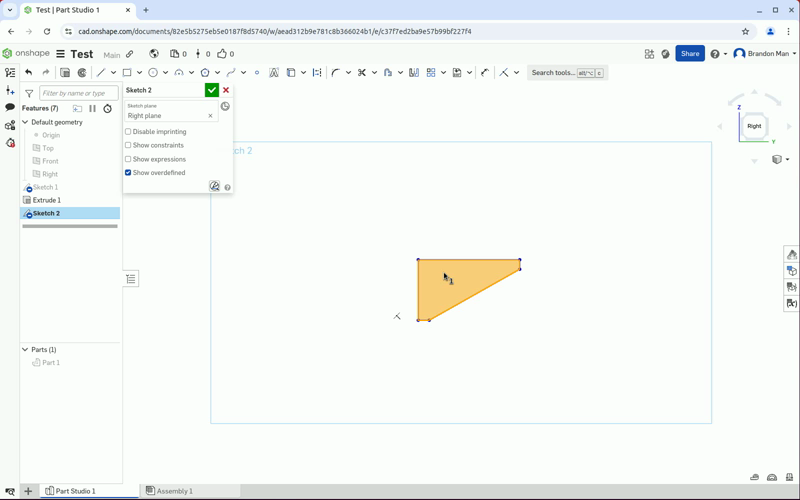
mouse_move(73, 352)
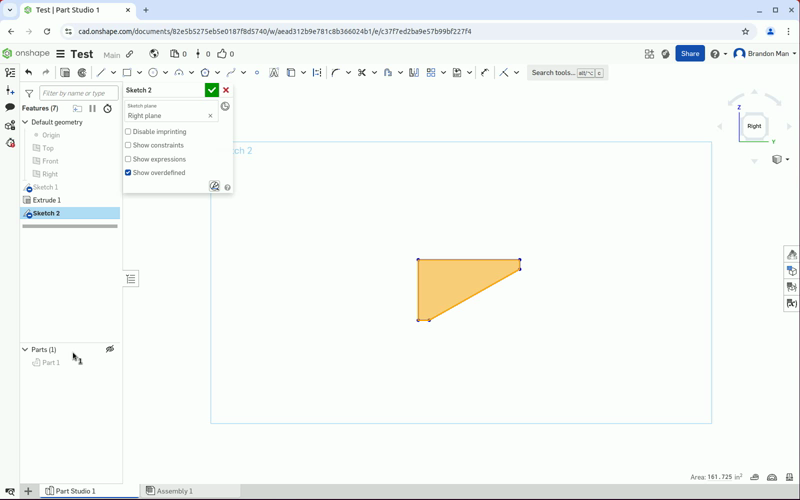
key(shift+y)
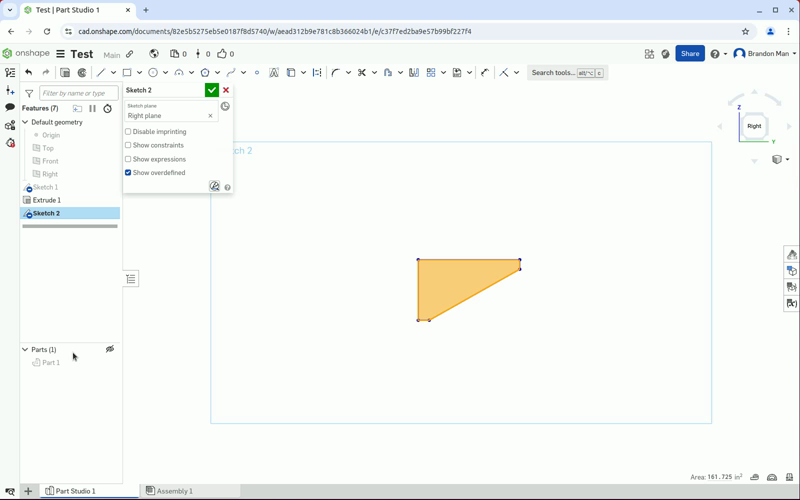
key(shift+e)
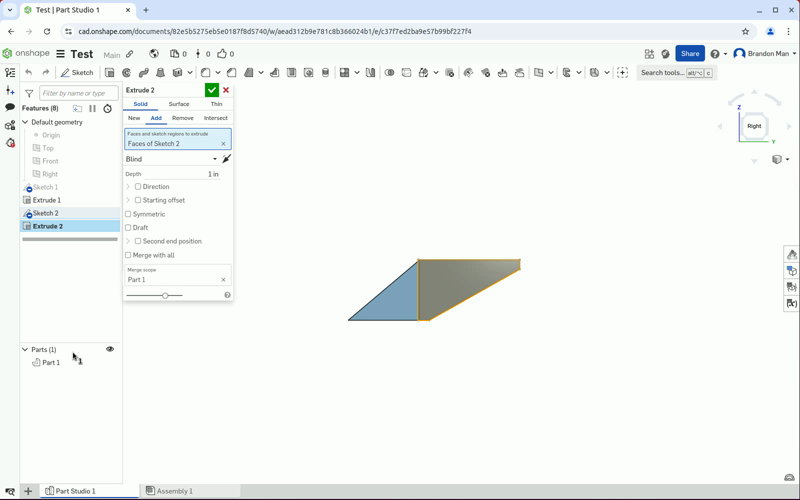
mouse_move(143, 106)
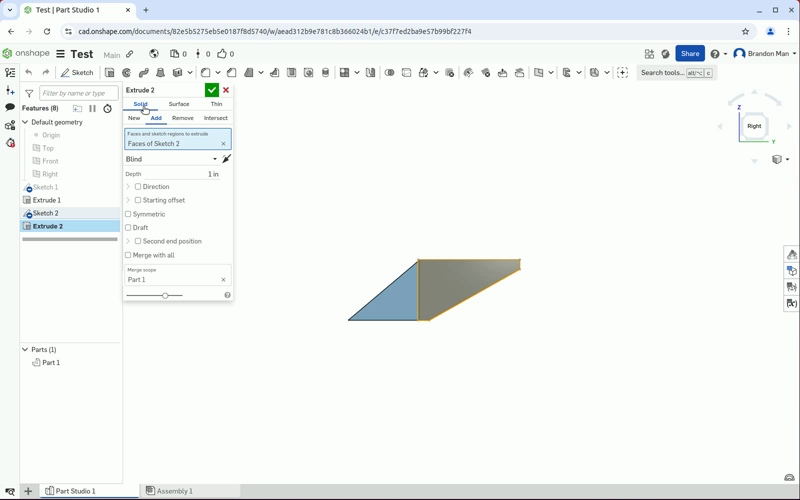
click(143, 106)
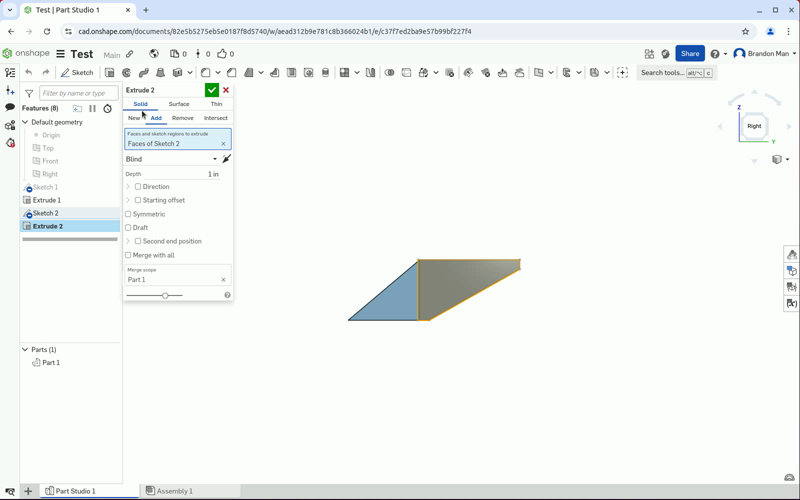
mouse_move(137, 120)
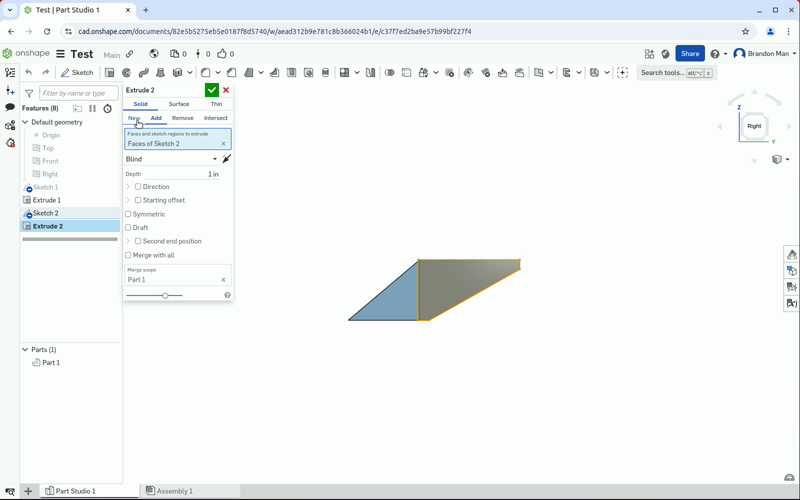
click(137, 120)
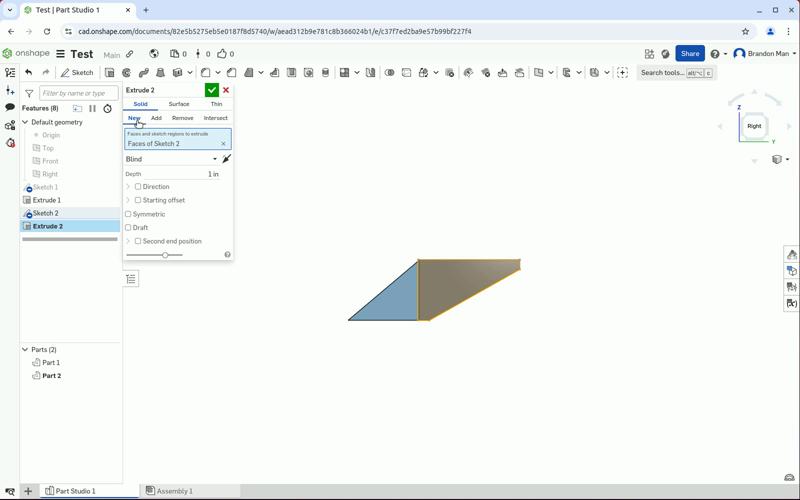
key(tab, 4)
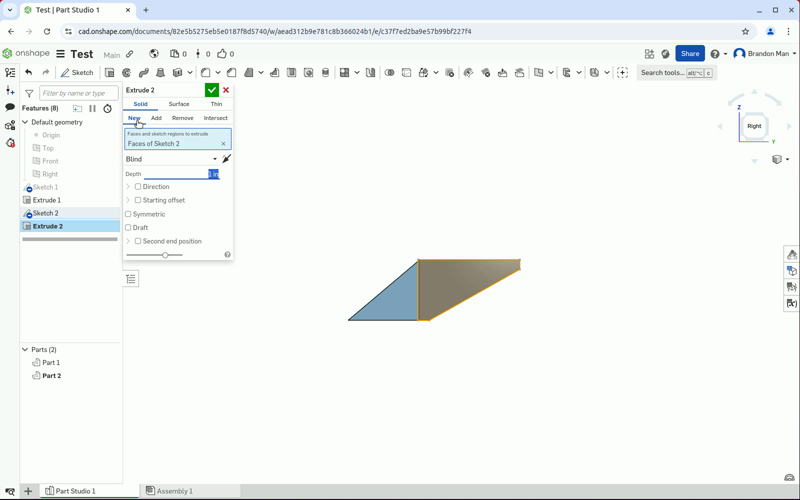
text(1.926)
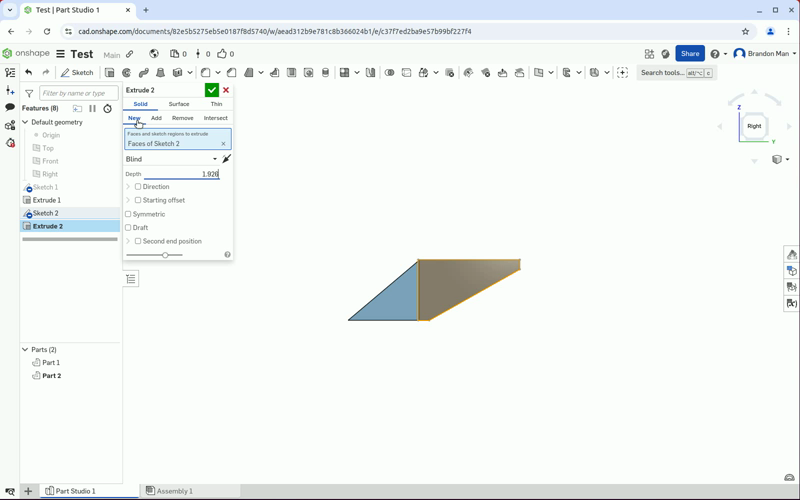
key(tab, 3)
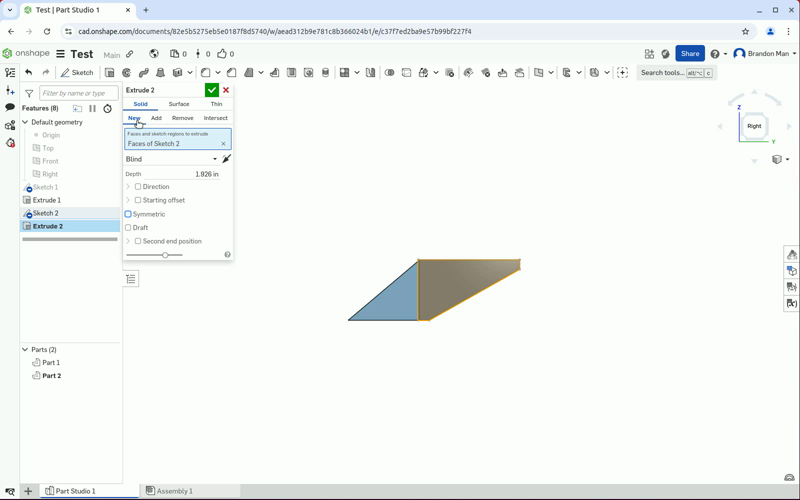
key(space)
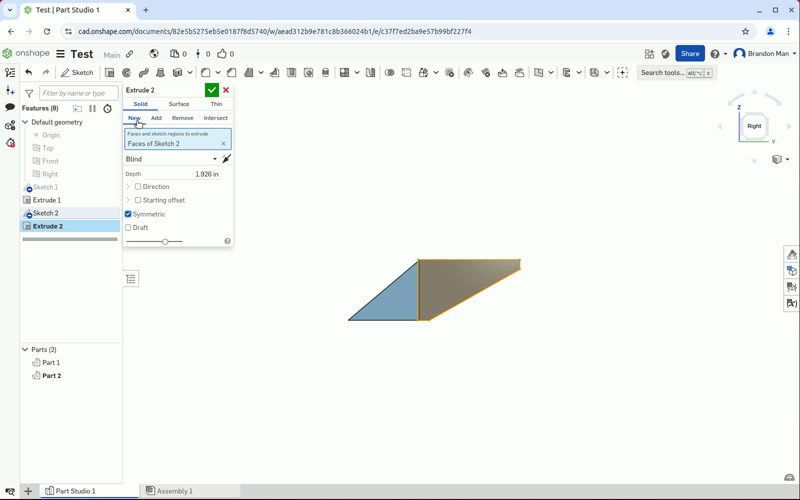
key(enter)
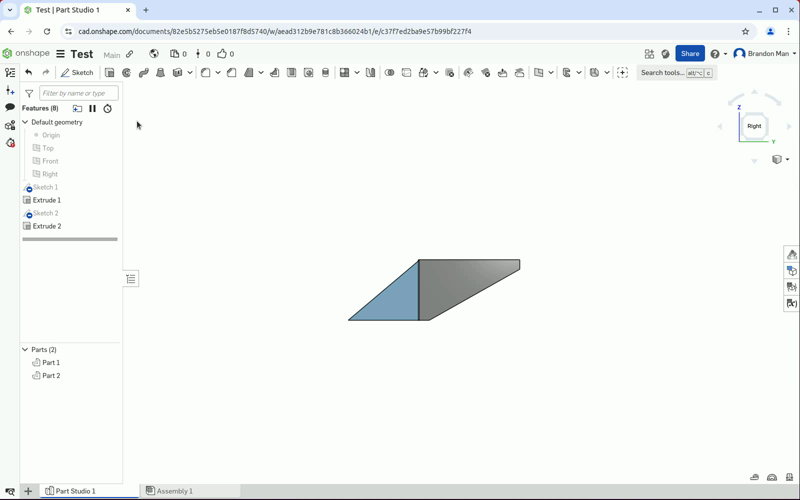
key(shift+h)
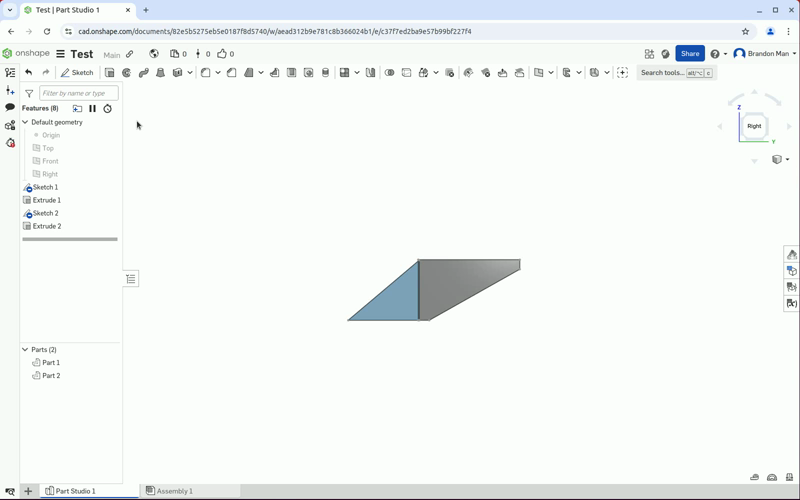
key(shift+h)
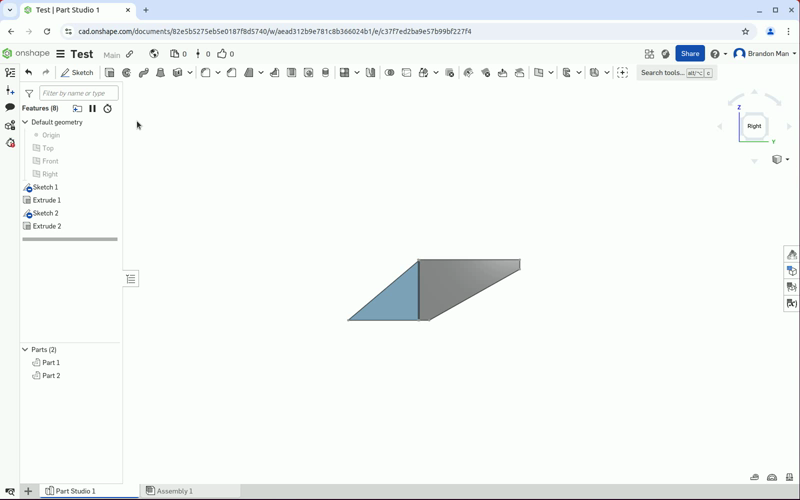
key(shift+7)
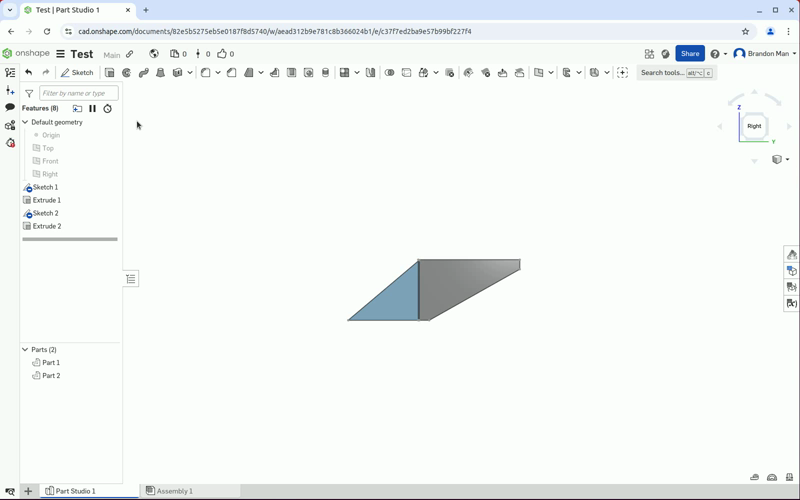
key(right, 2)
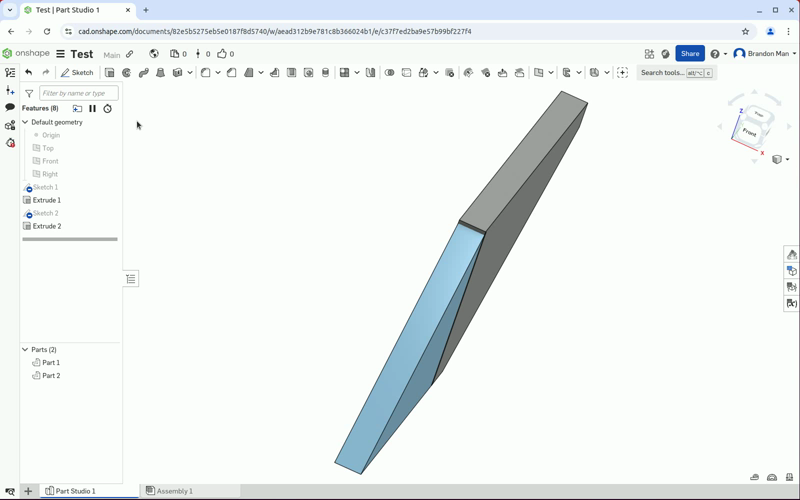
key(down, 2)
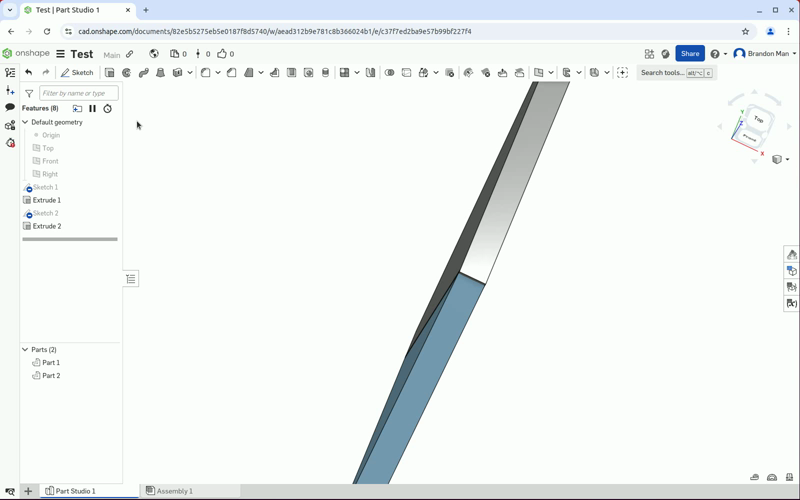
key(up, 2)
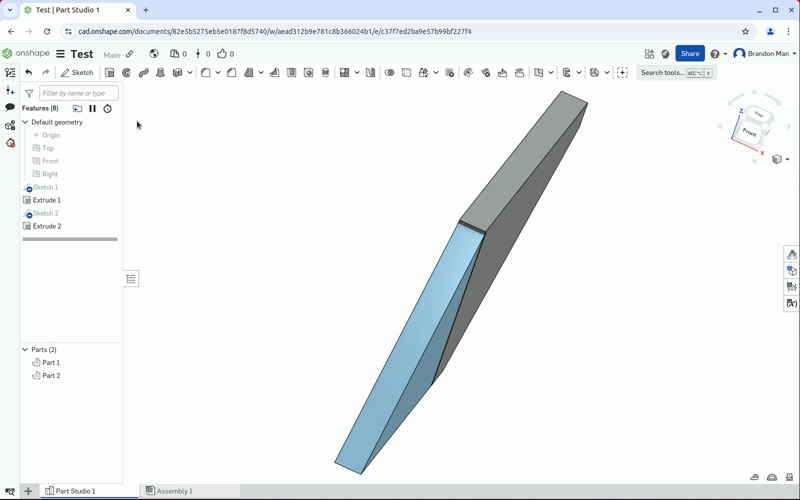
key(left, 2)
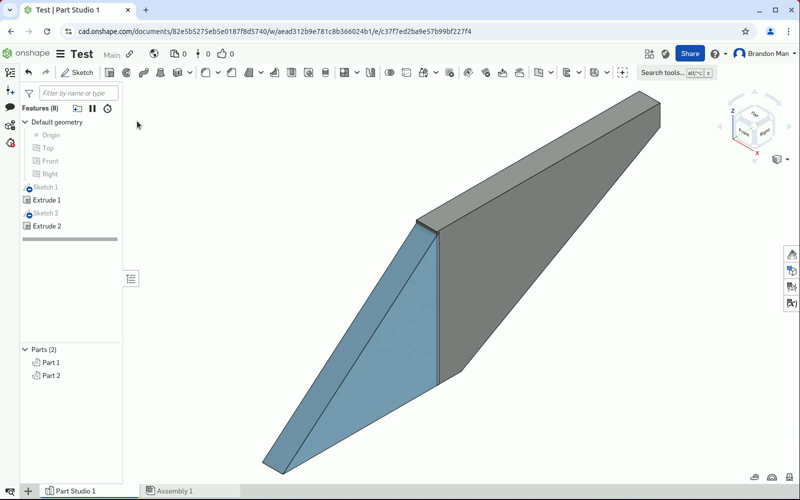
mouse_move(73, 189)
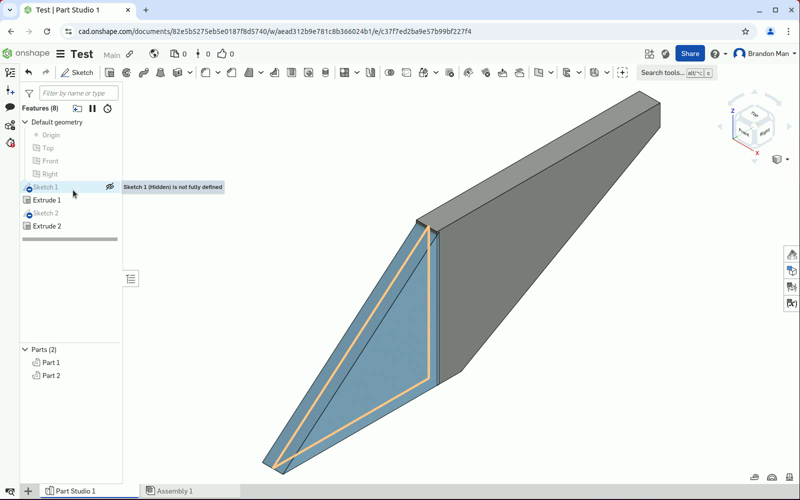
click(73, 189)